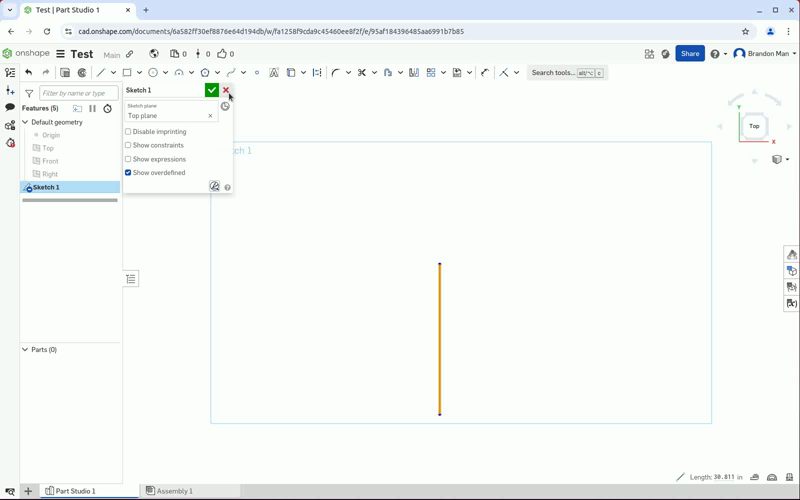
key(shift+h)
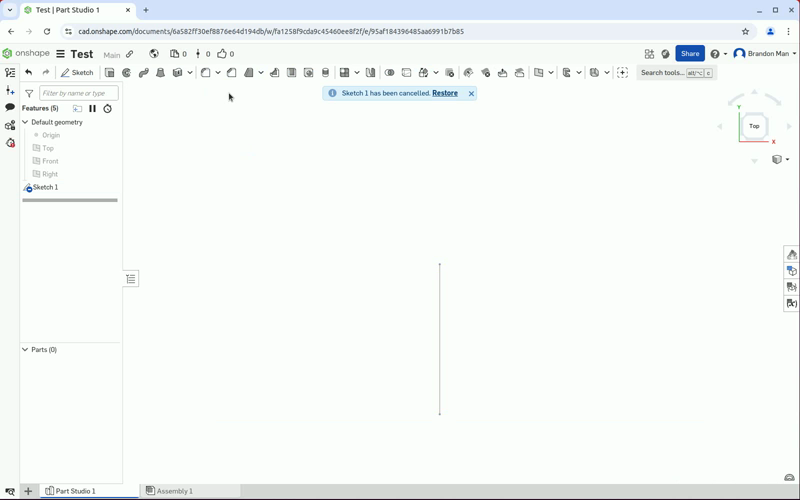
key(shift+s)
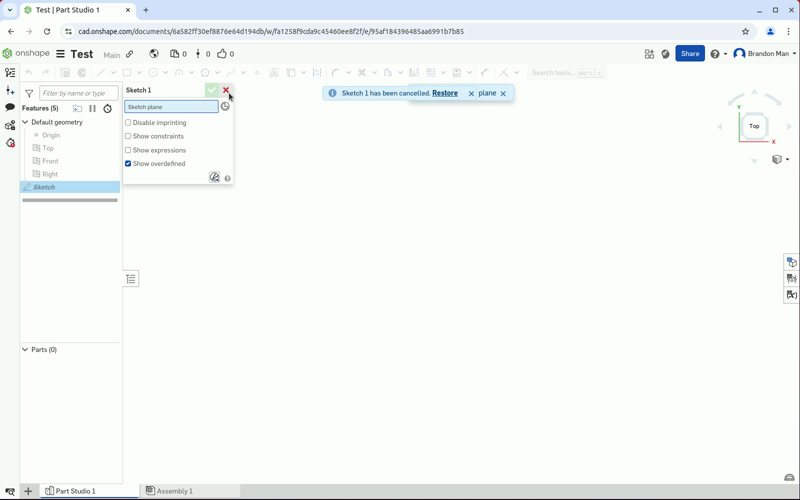
mouse_move(73, 150)
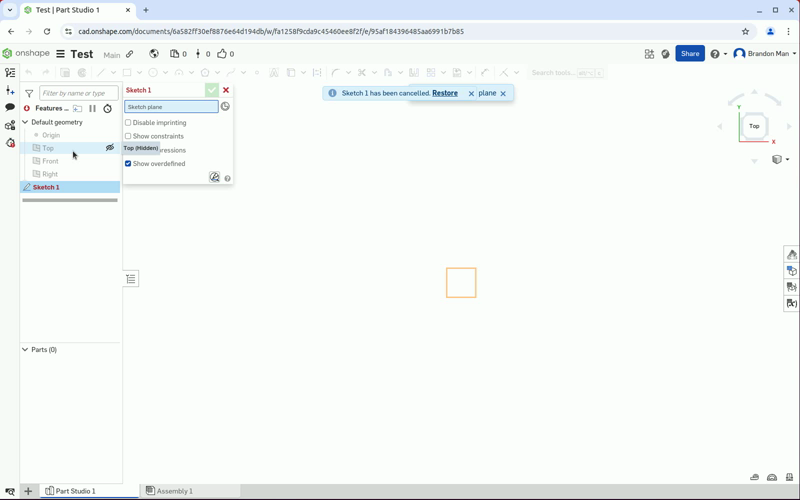
click(73, 150)
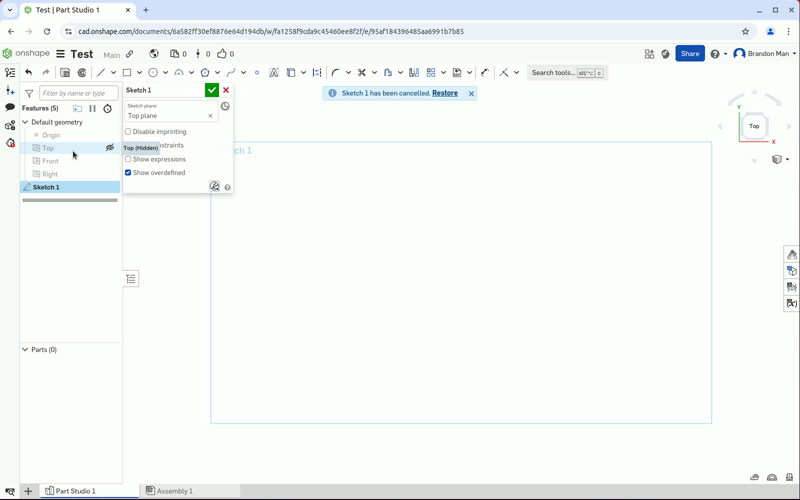
mouse_move(73, 352)
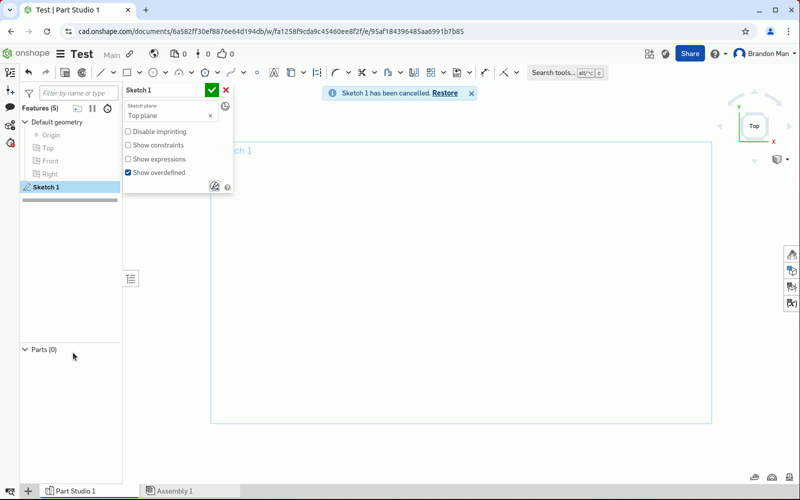
key(y)
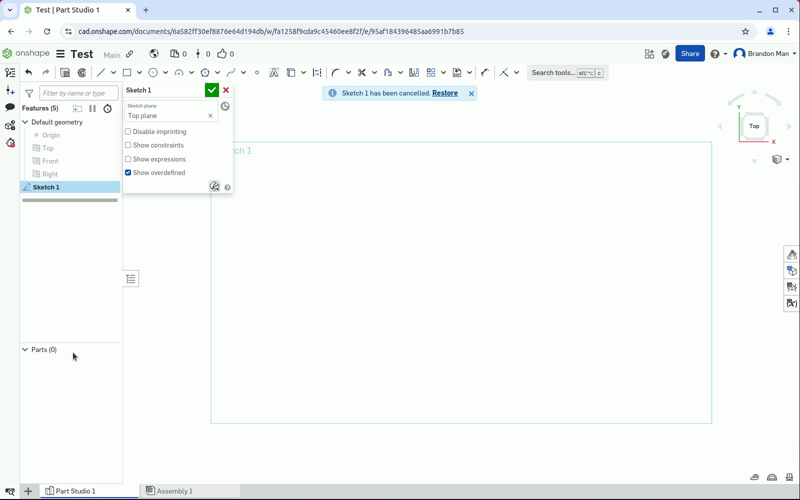
key(c)
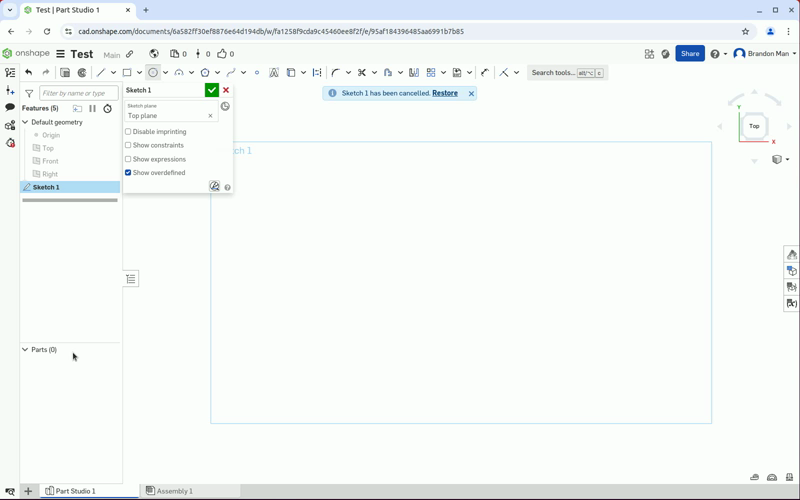
key_down(shift)
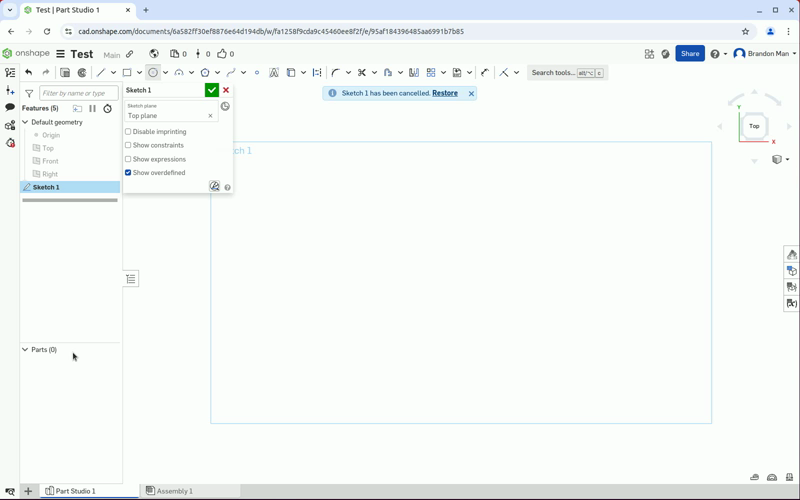
mouse_move(461, 282)
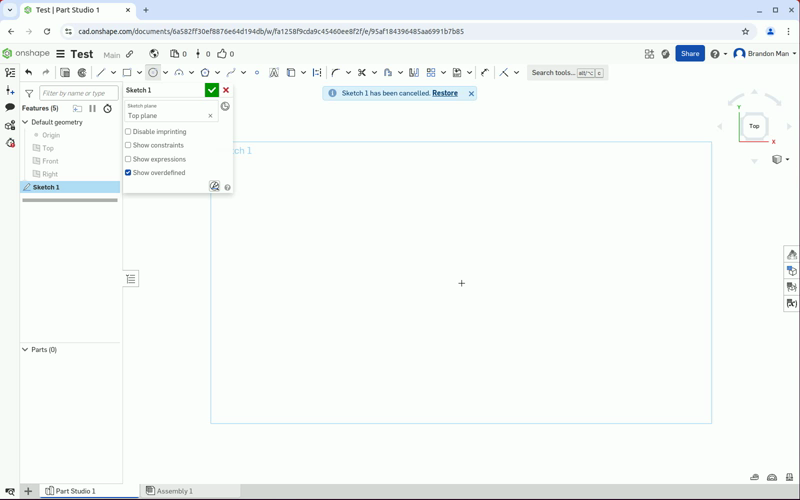
click(461, 282)
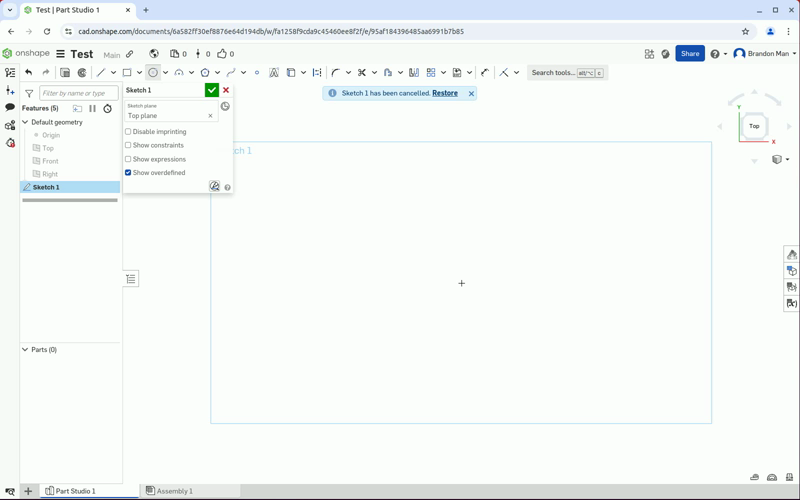
key_up(shift)
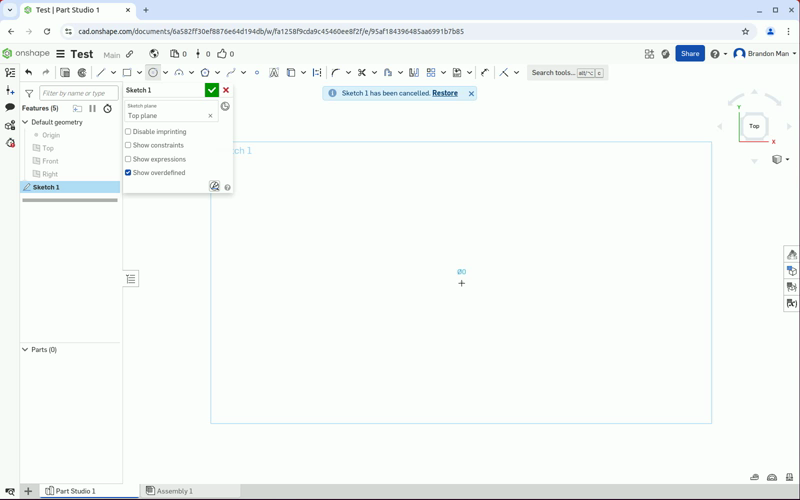
mouse_move(466, 282)
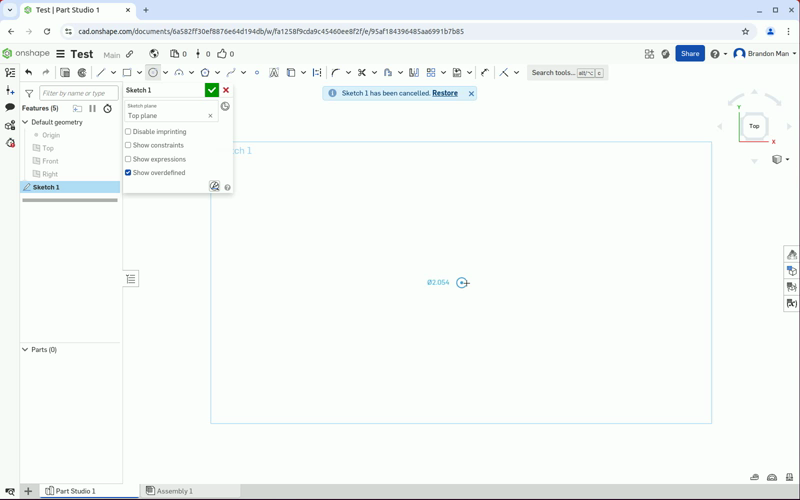
click(466, 282)
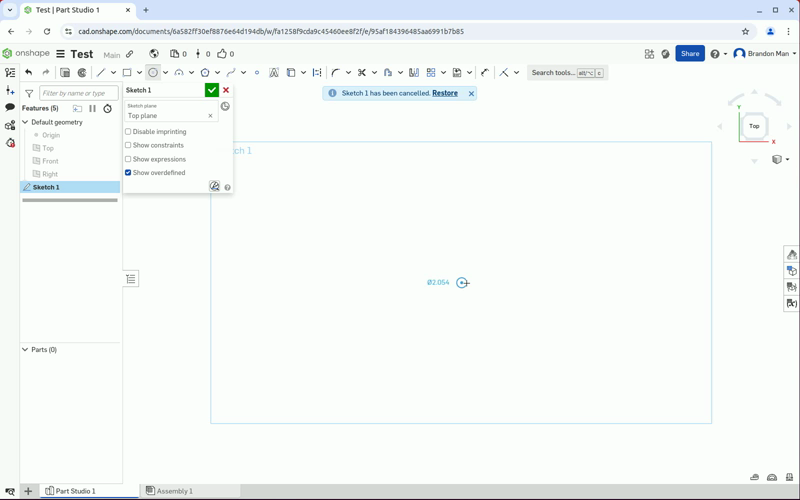
key(esc)
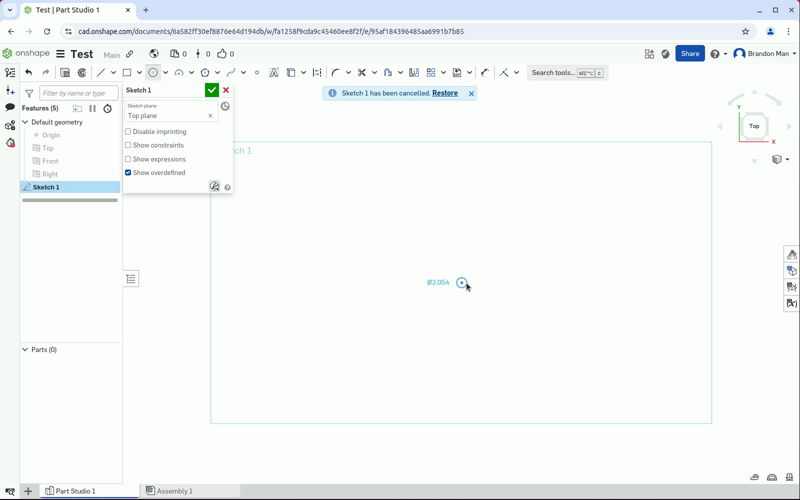
mouse_move(463, 285)
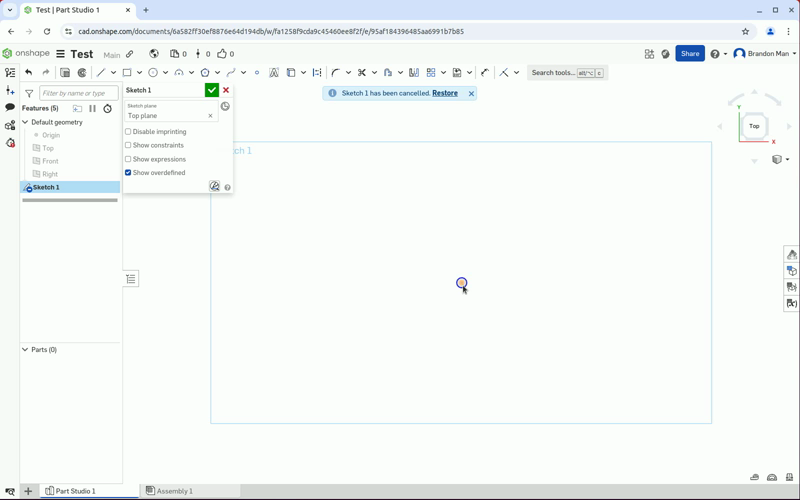
scroll(6)
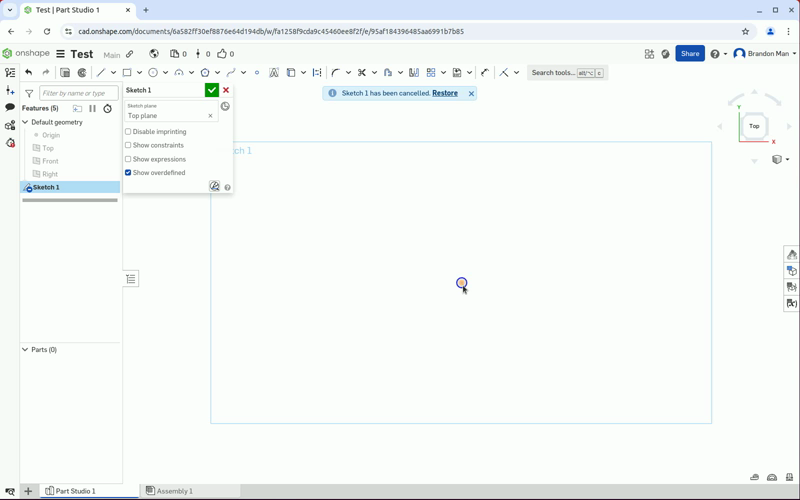
scroll(6)
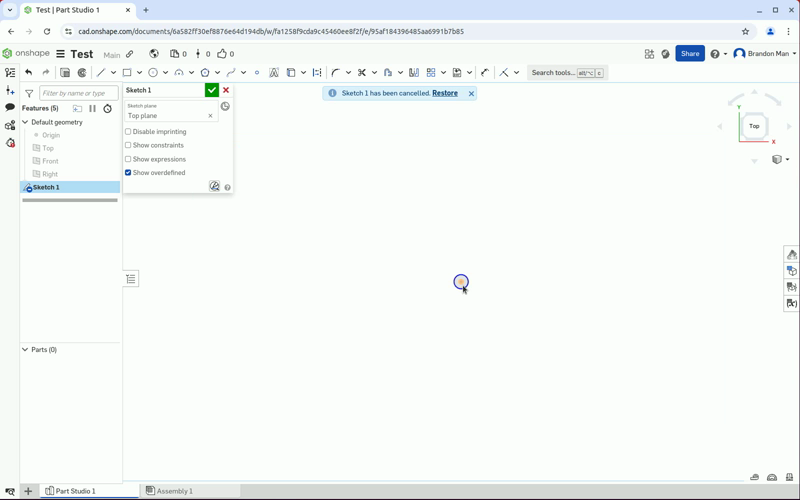
scroll(6)
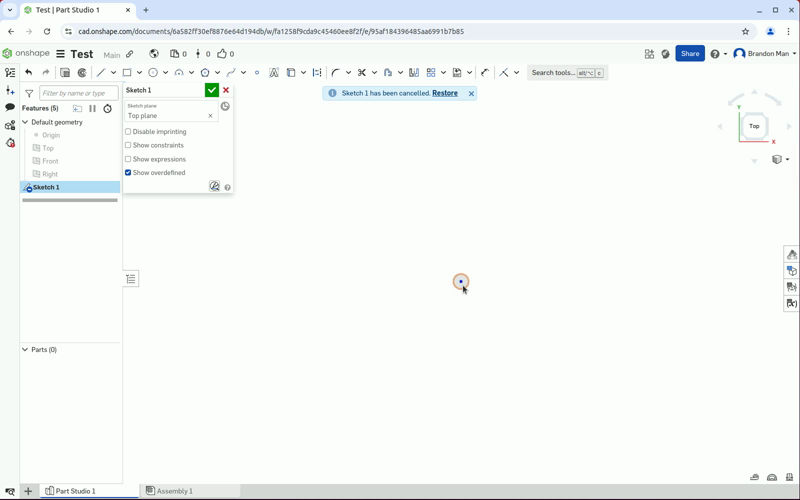
scroll(6)
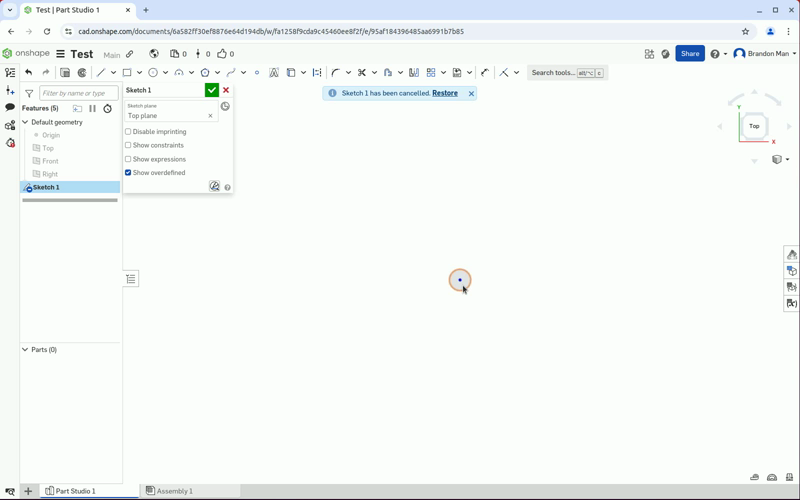
scroll(6)
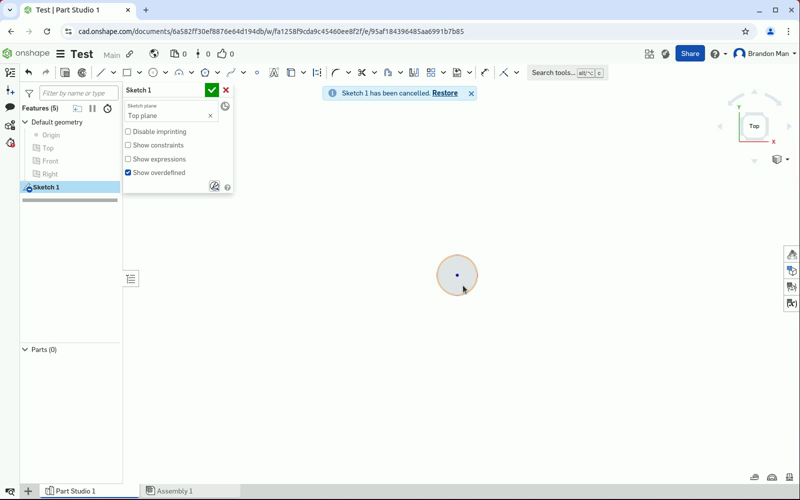
scroll(6)
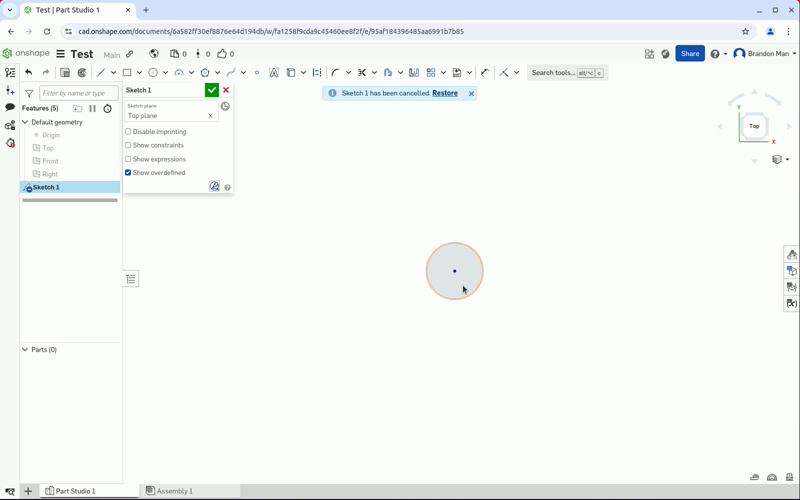
scroll(6)
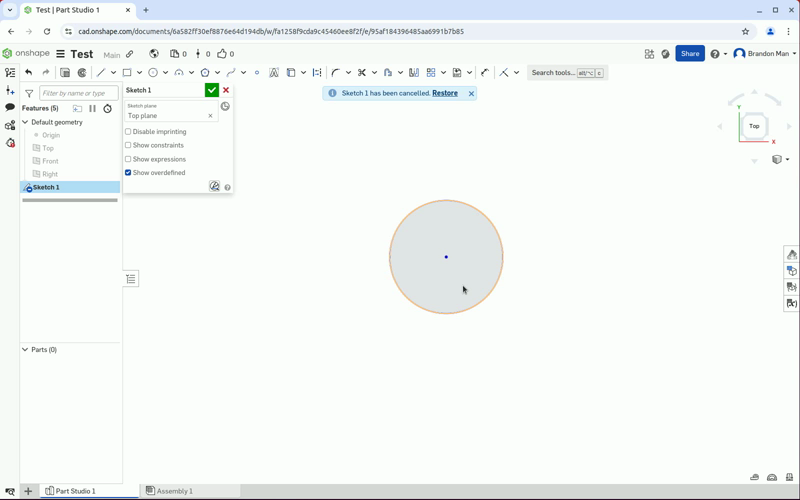
click(463, 285)
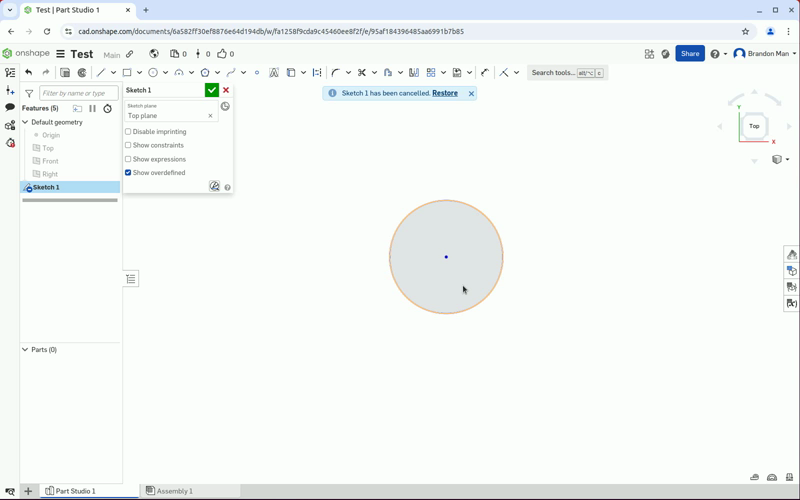
scroll(-6)
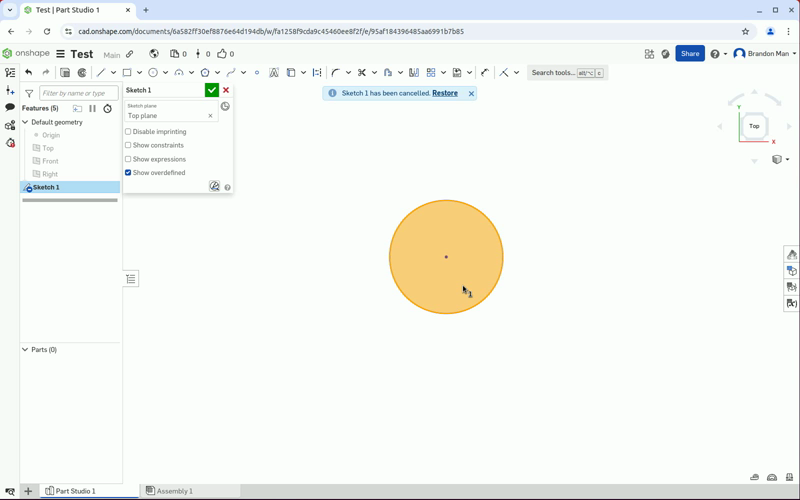
scroll(-6)
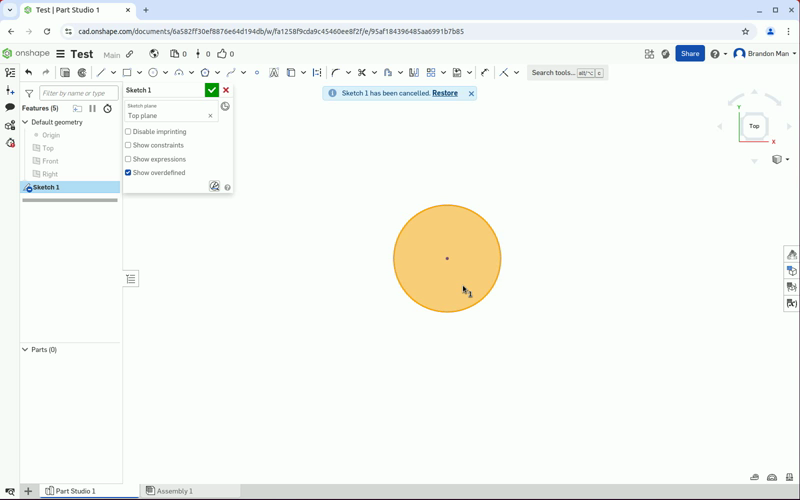
scroll(-6)
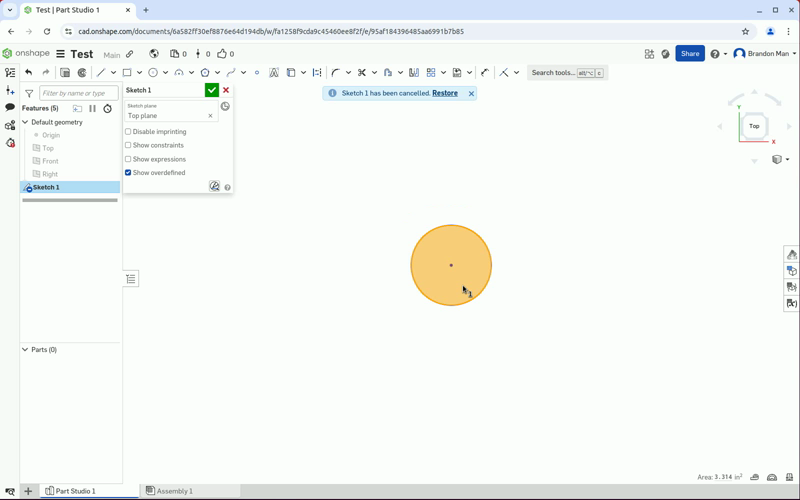
scroll(-6)
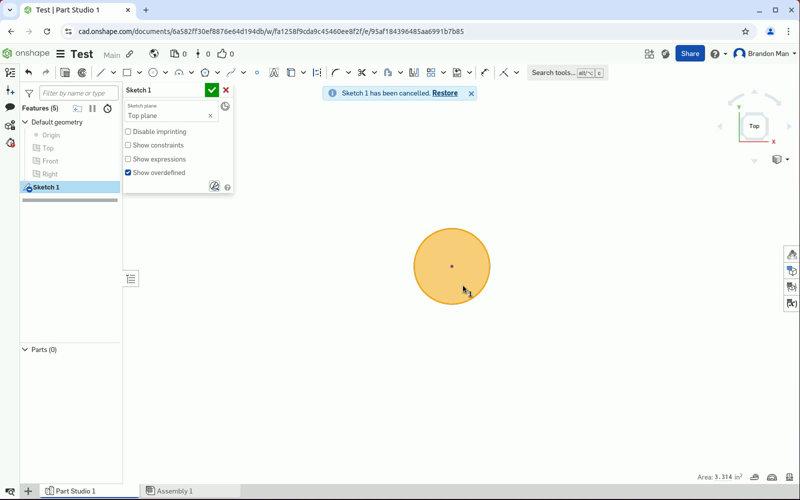
scroll(-6)
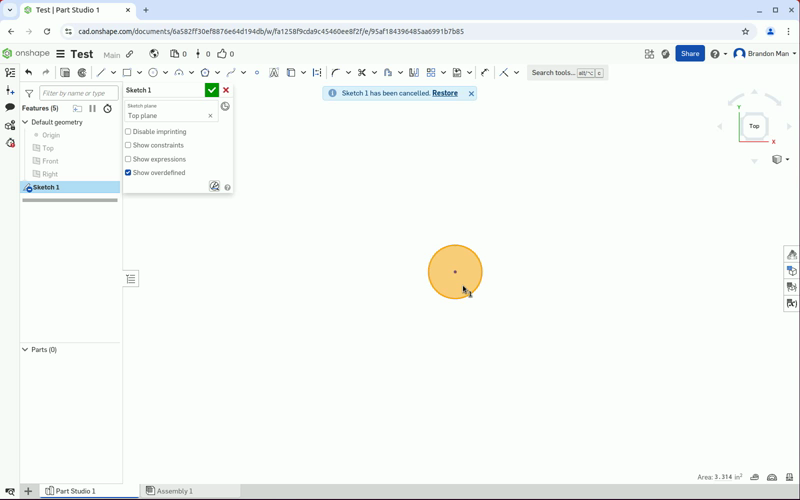
scroll(-6)
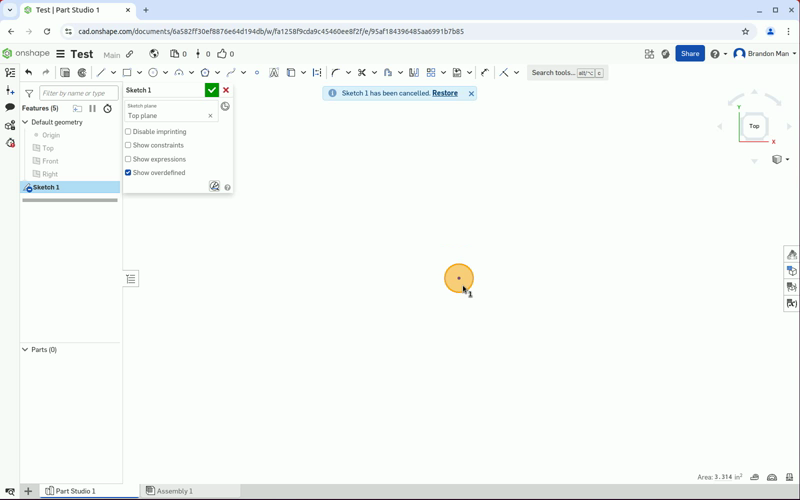
scroll(-6)
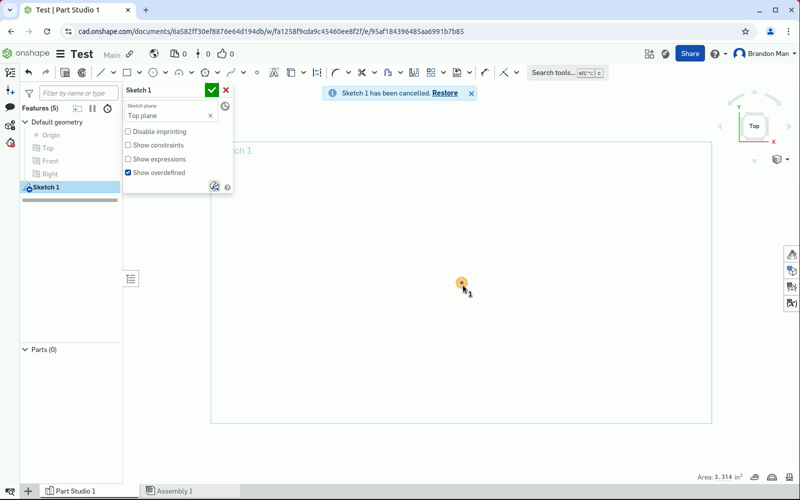
mouse_move(73, 352)
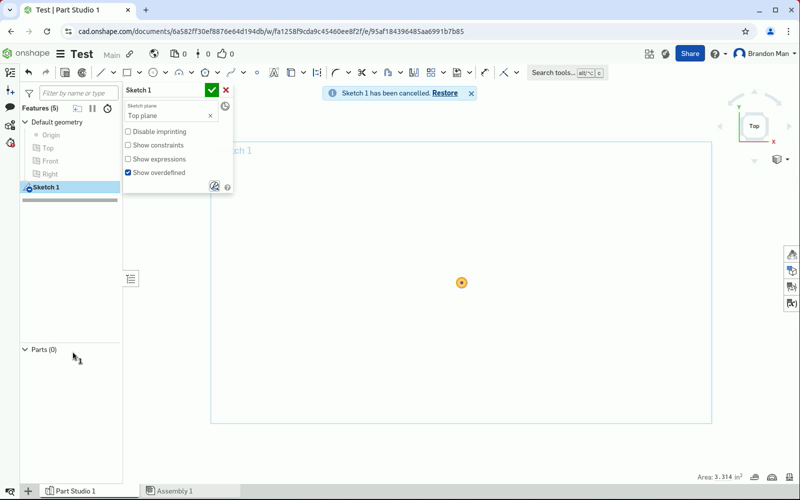
key(shift+y)
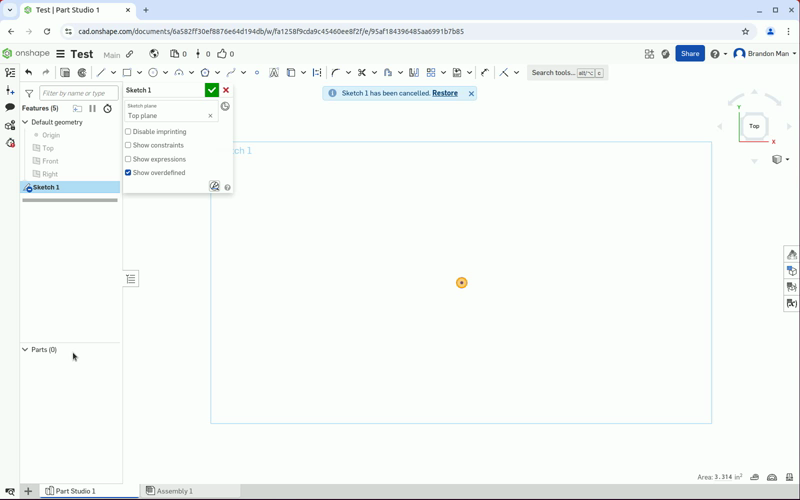
key(shift+e)
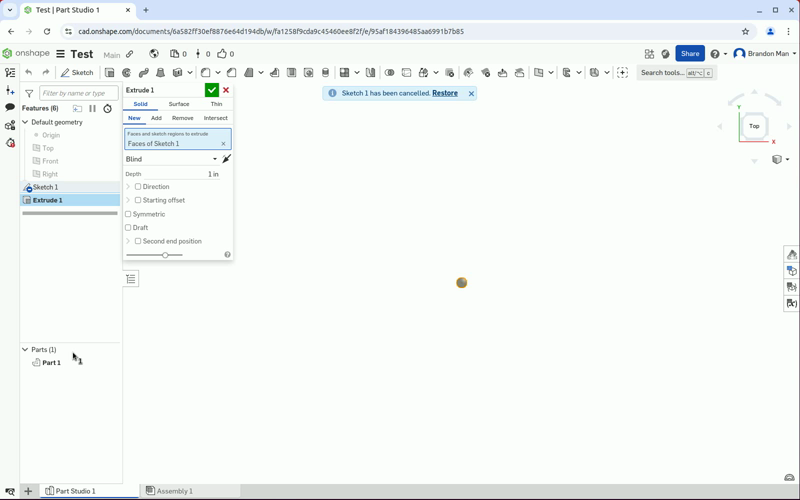
mouse_move(143, 106)
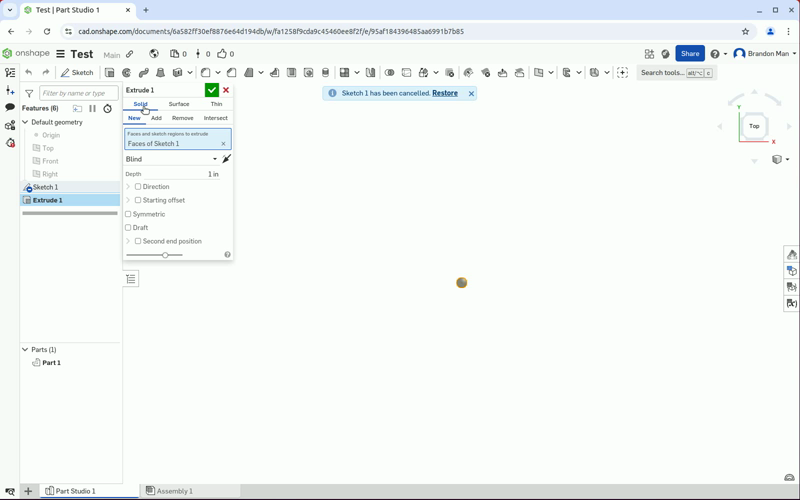
click(143, 106)
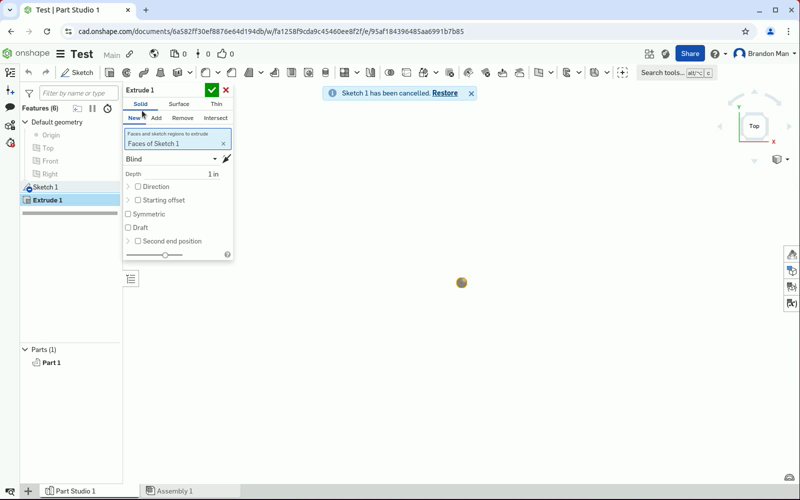
mouse_move(137, 120)
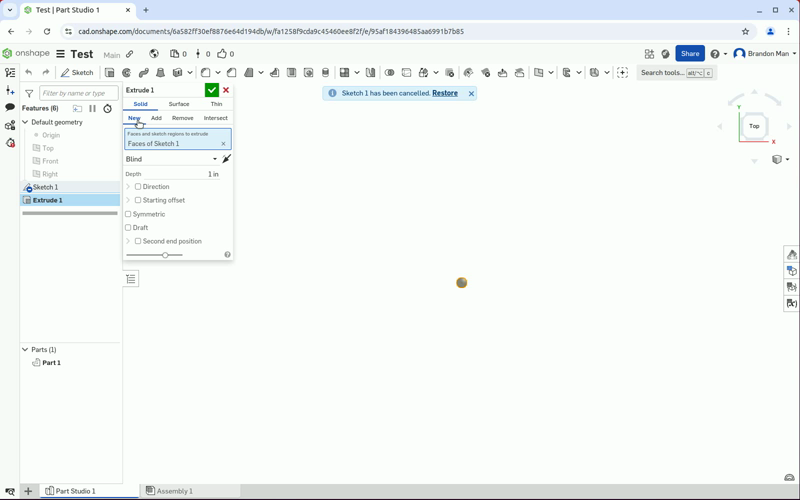
click(137, 120)
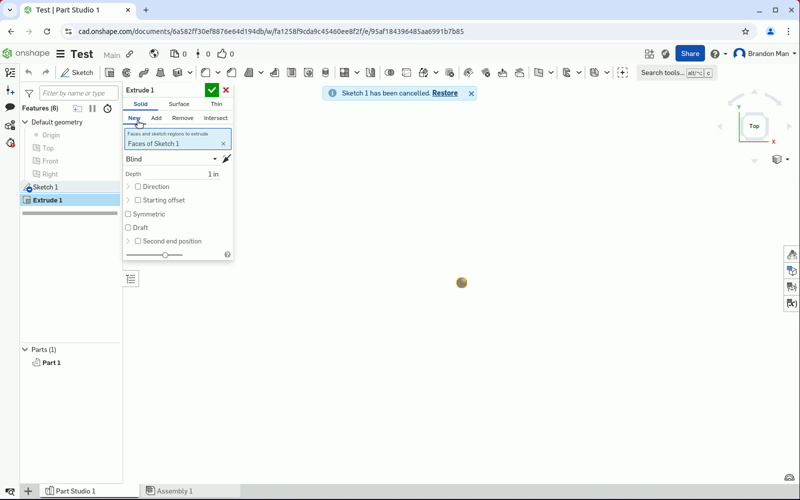
key(tab, 4)
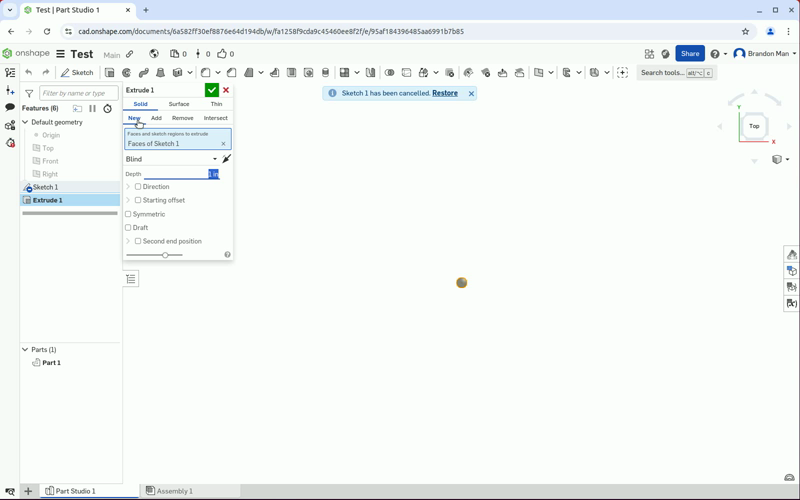
text(46.216)
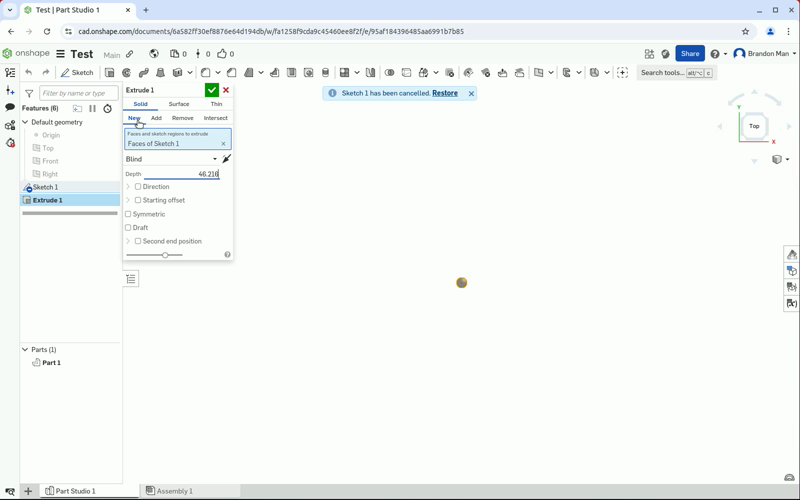
key(tab, 3)
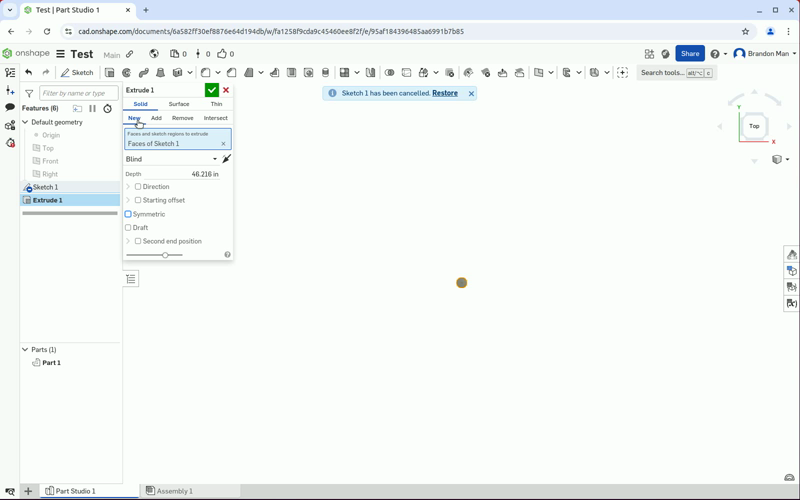
key(space)
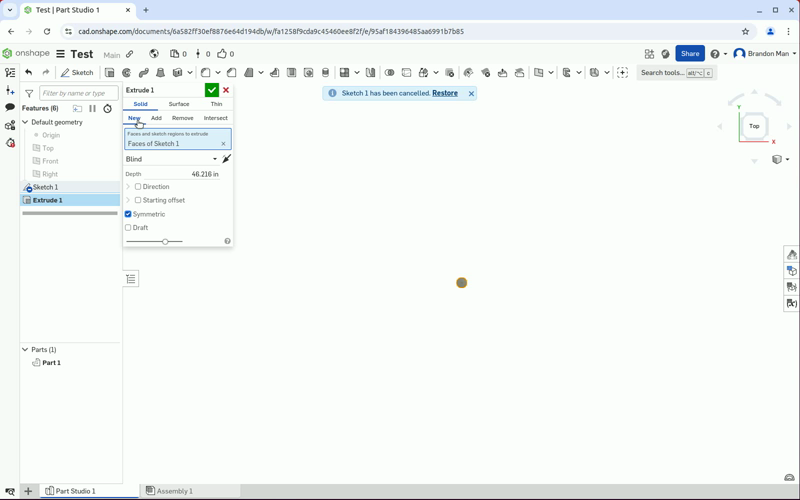
key(enter)
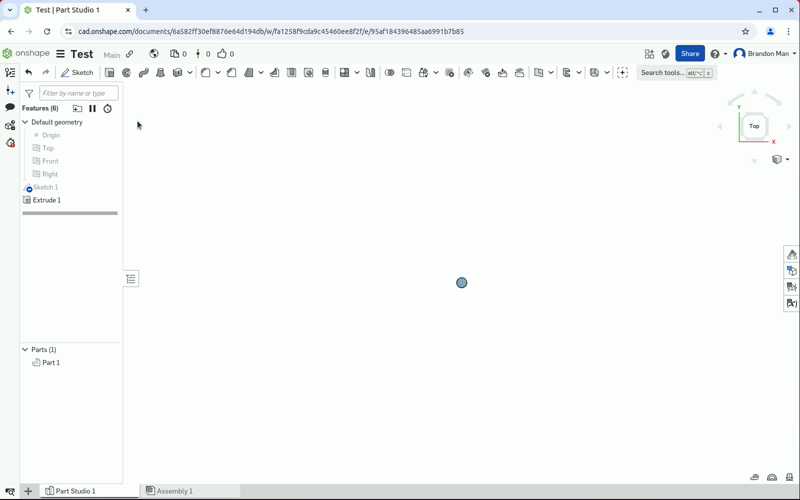
key(shift+h)
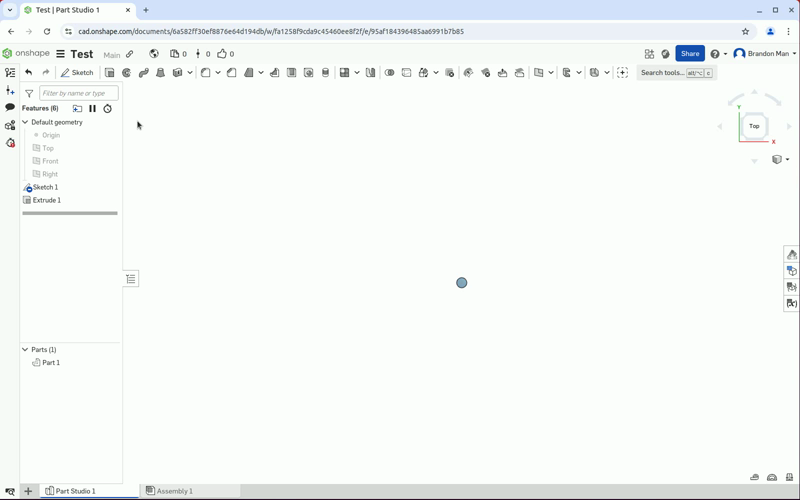
key(shift+h)
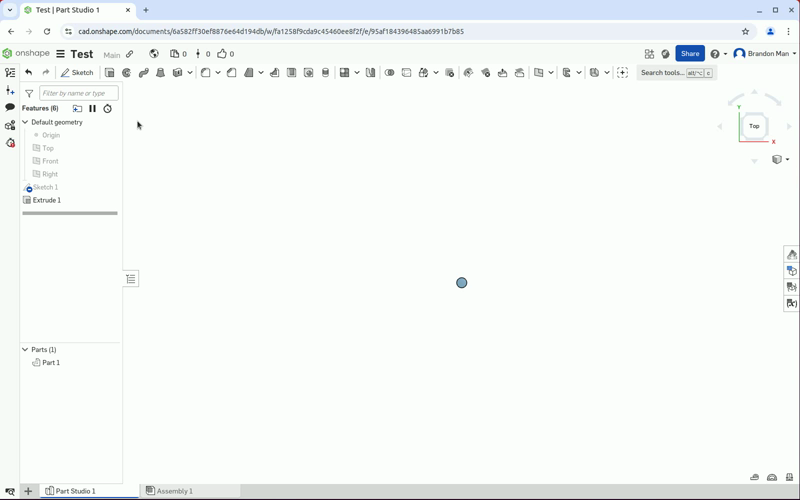
mouse_move(73, 189)
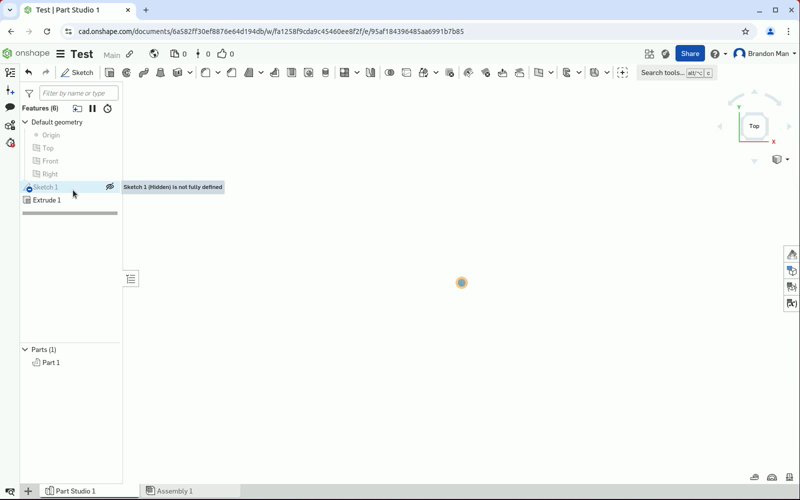
click(73, 189)
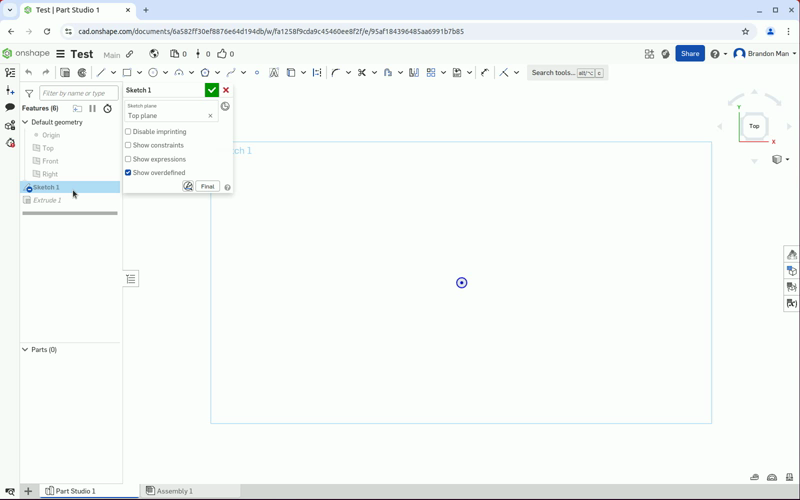
mouse_move(229, 92)
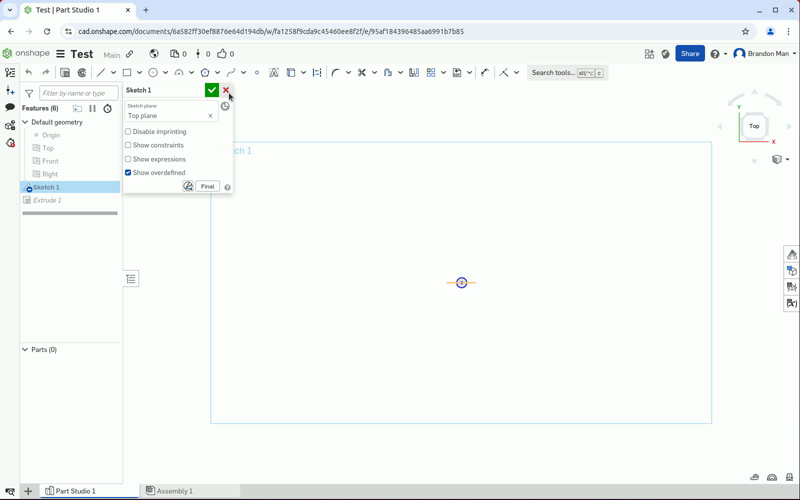
click(229, 92)
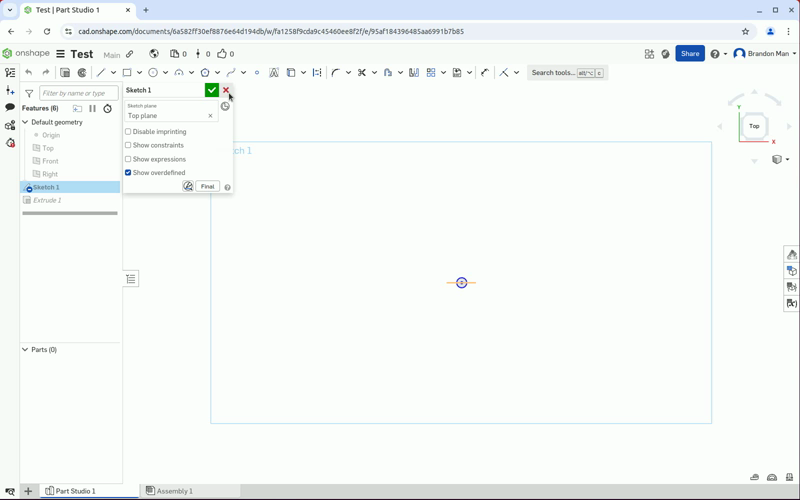
key(shift+s)
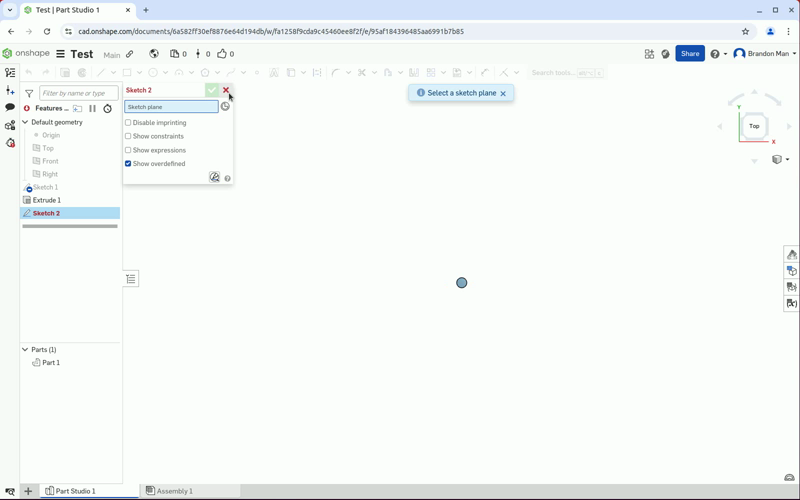
mouse_move(73, 150)
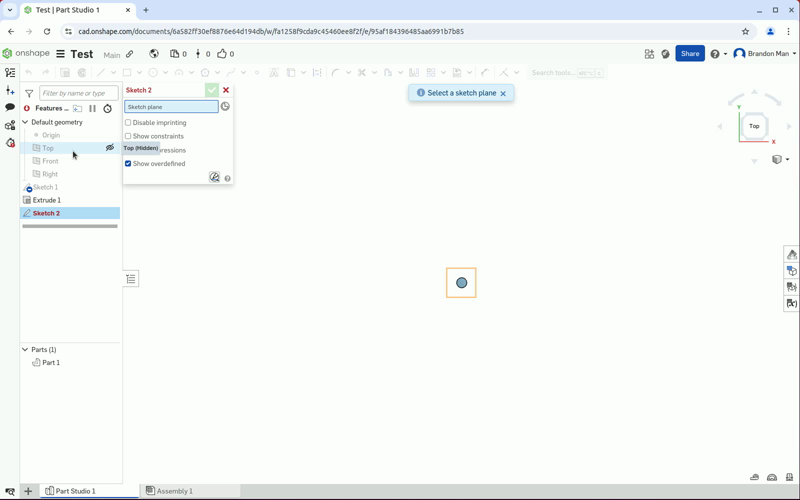
click(73, 150)
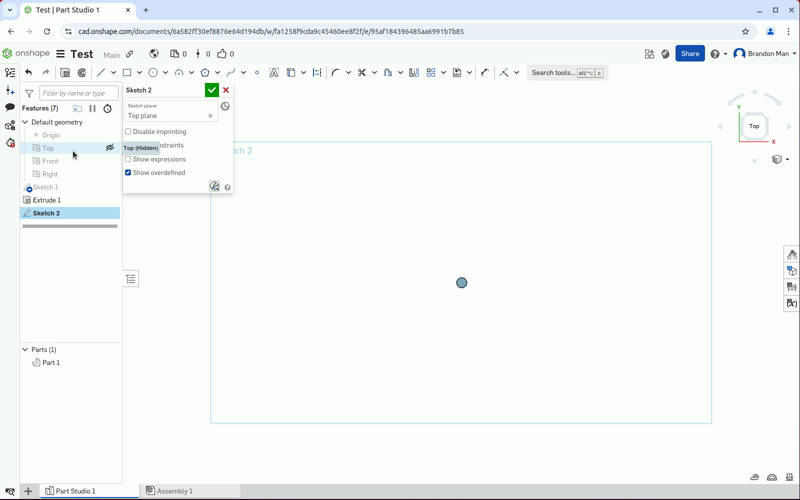
mouse_move(73, 352)
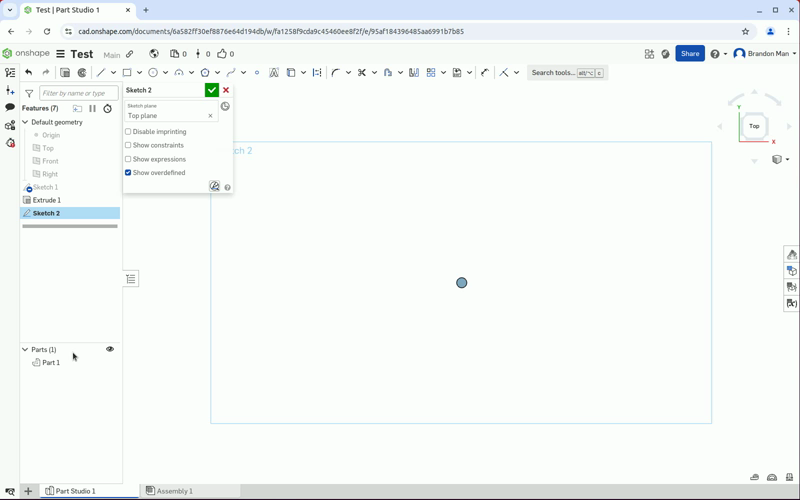
key(y)
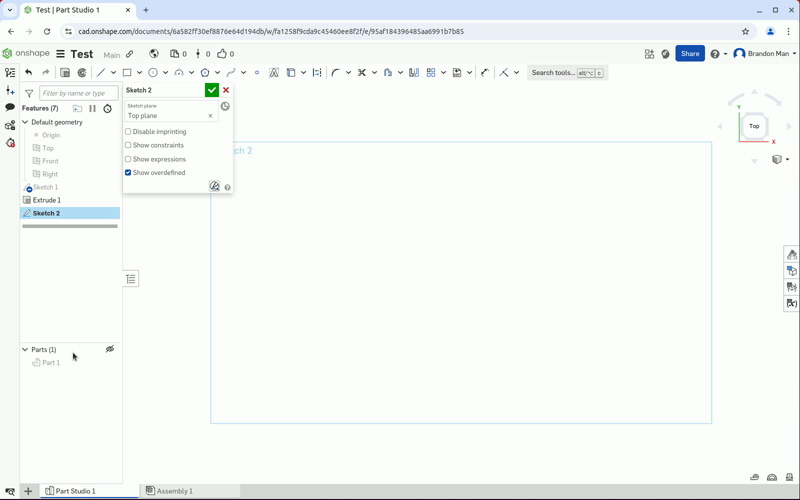
key(c)
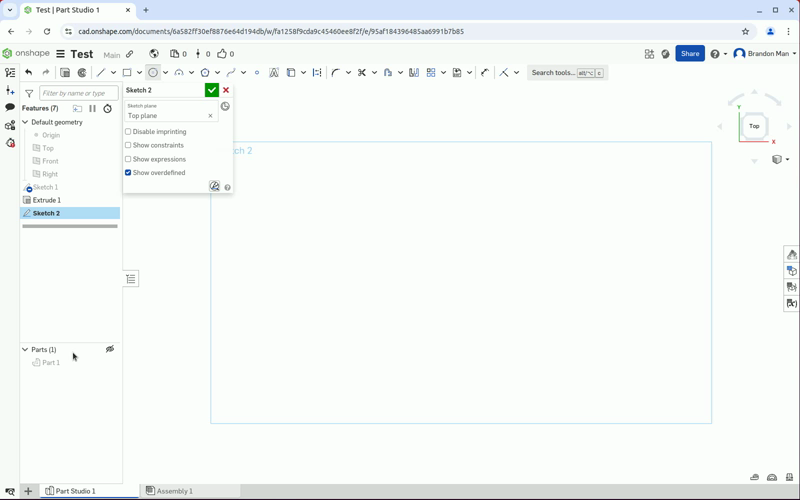
key_down(shift)
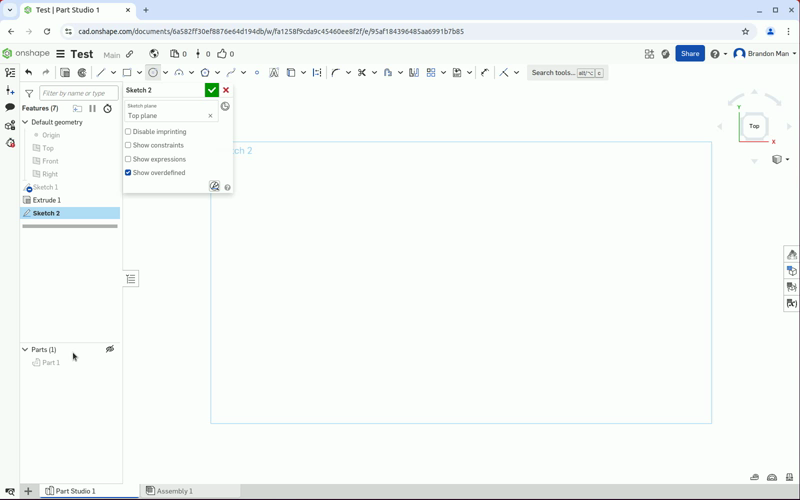
mouse_move(404, 328)
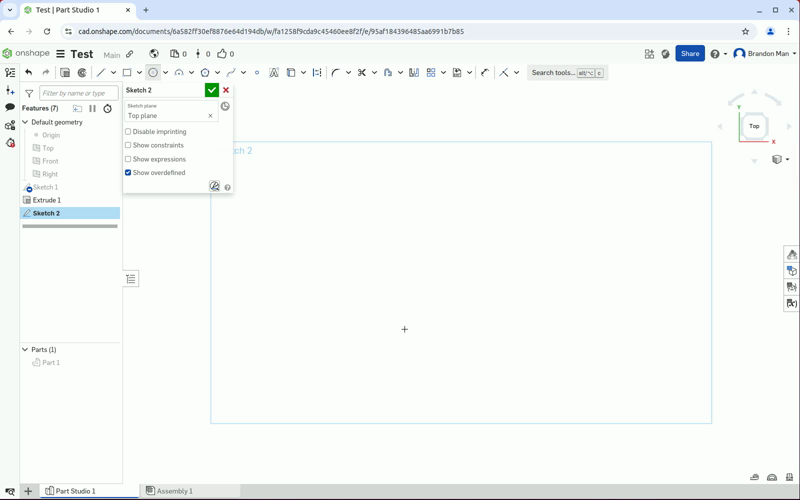
click(404, 328)
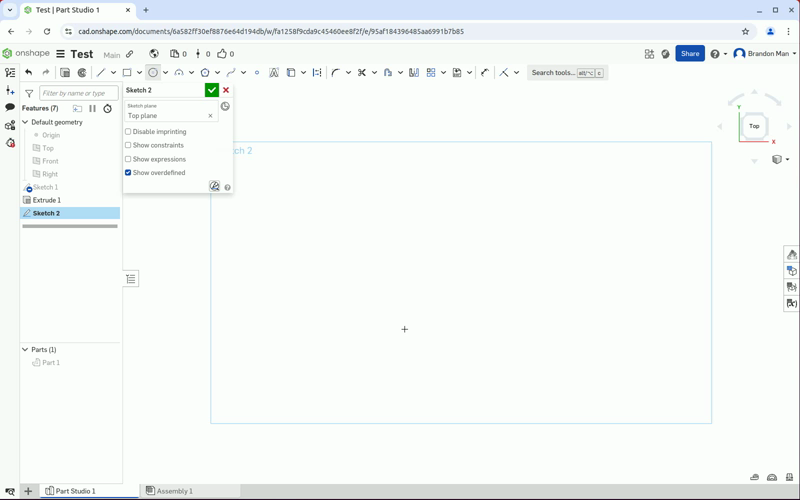
key_up(shift)
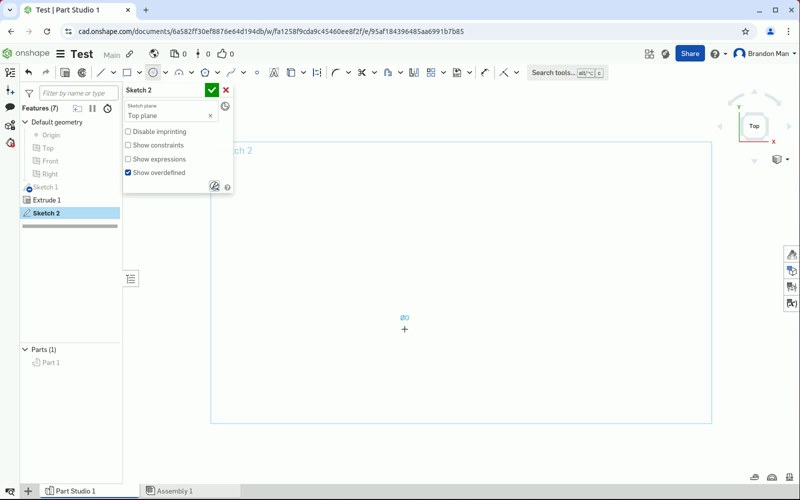
mouse_move(412, 328)
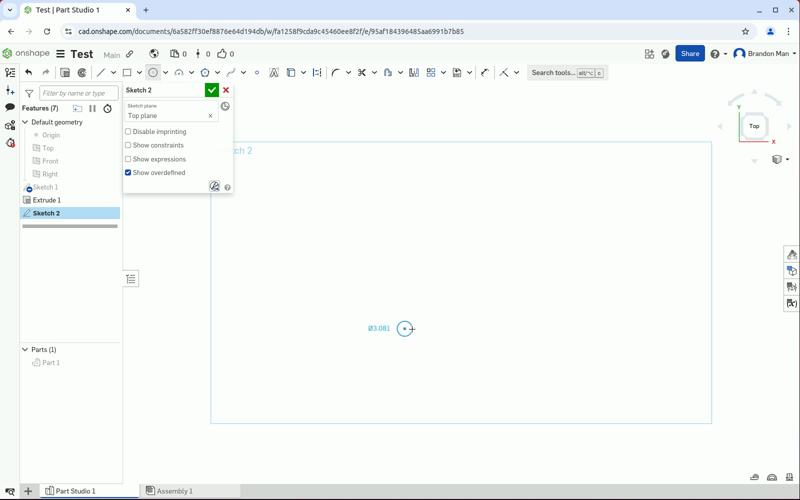
click(412, 328)
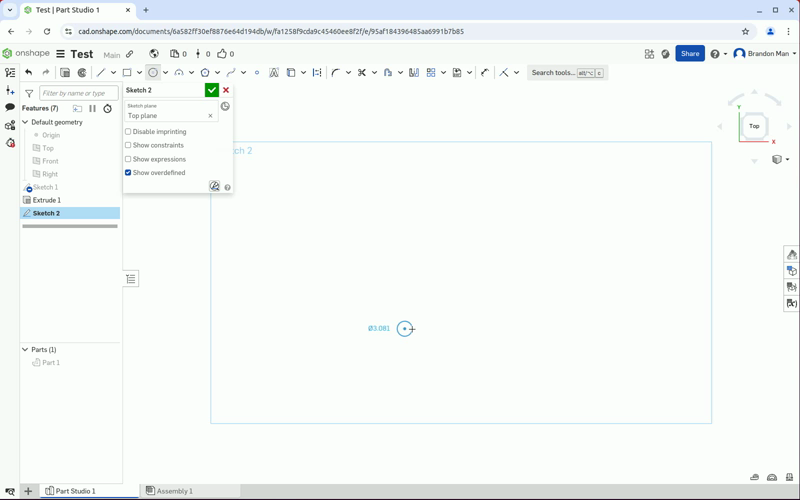
key(esc)
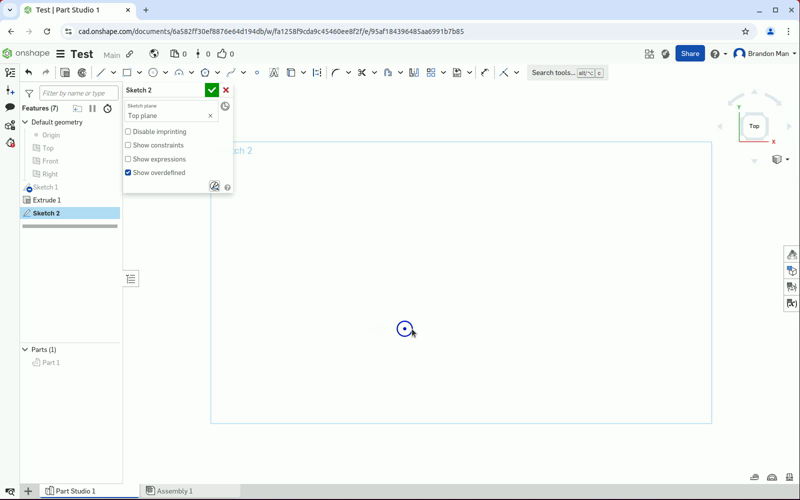
mouse_move(409, 327)
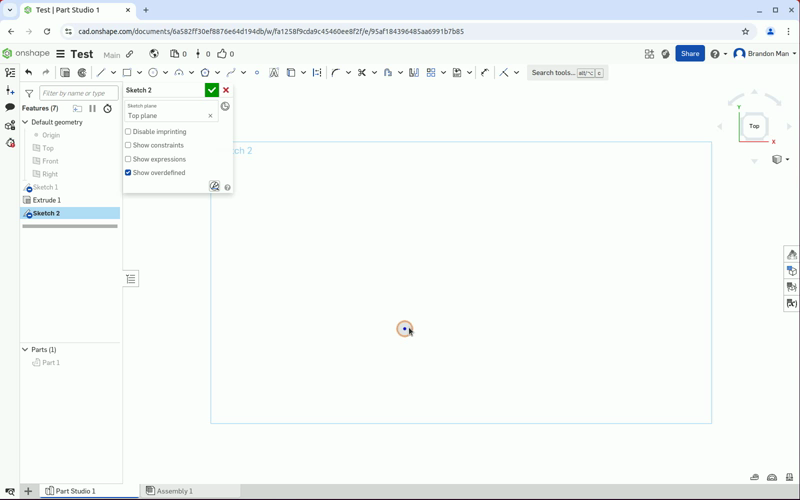
scroll(6)
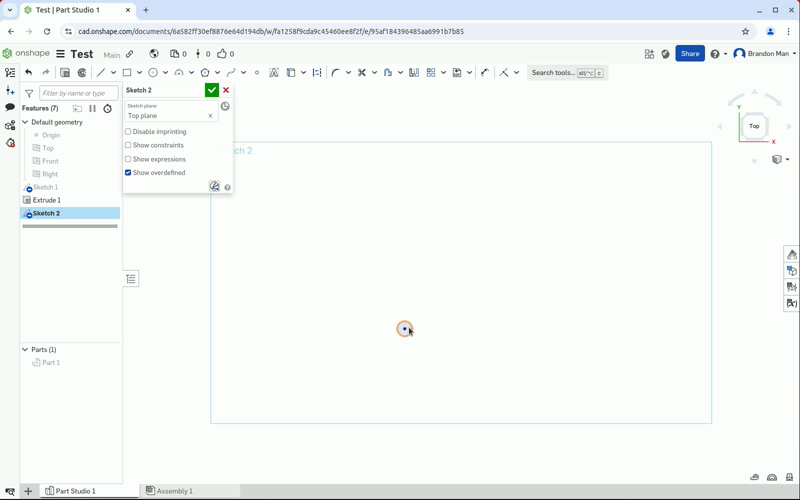
scroll(6)
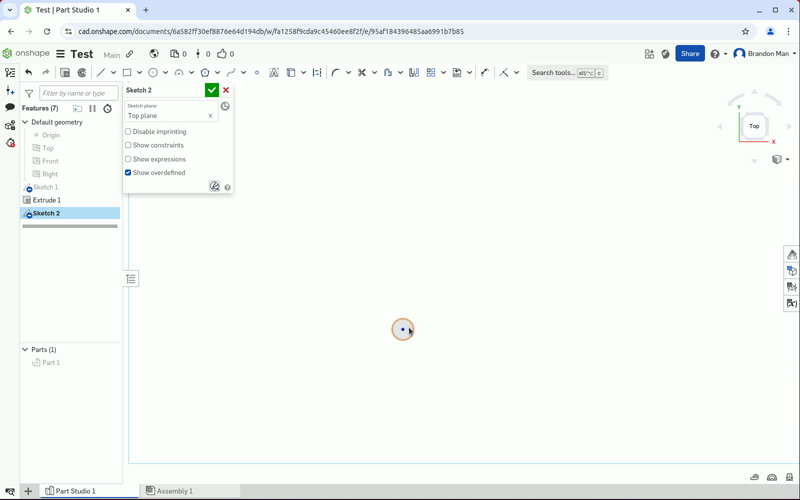
scroll(6)
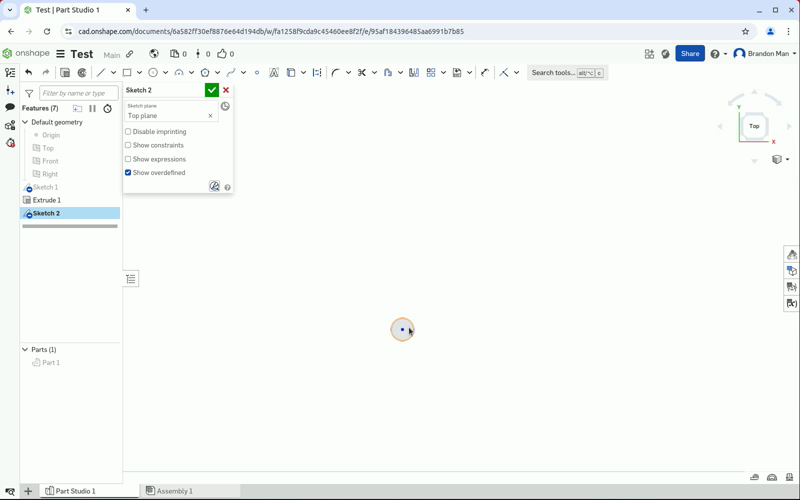
scroll(6)
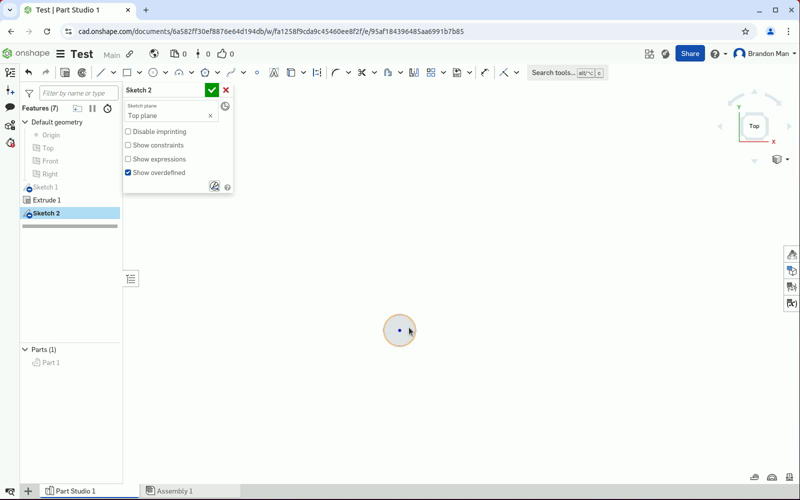
scroll(6)
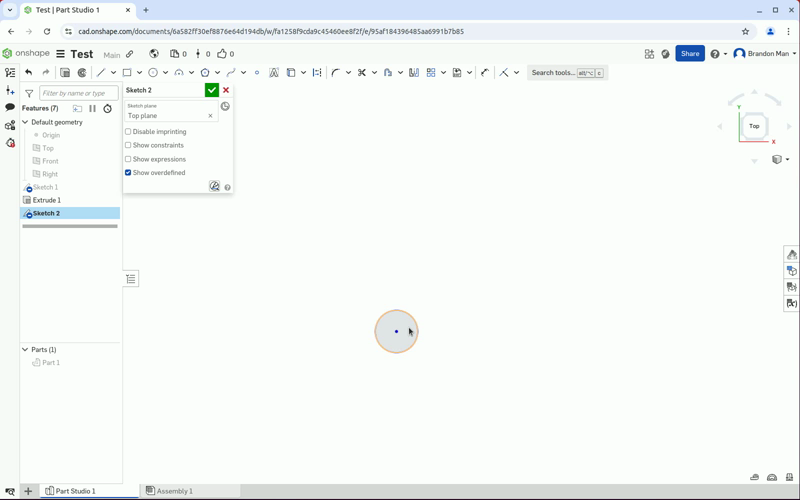
scroll(6)
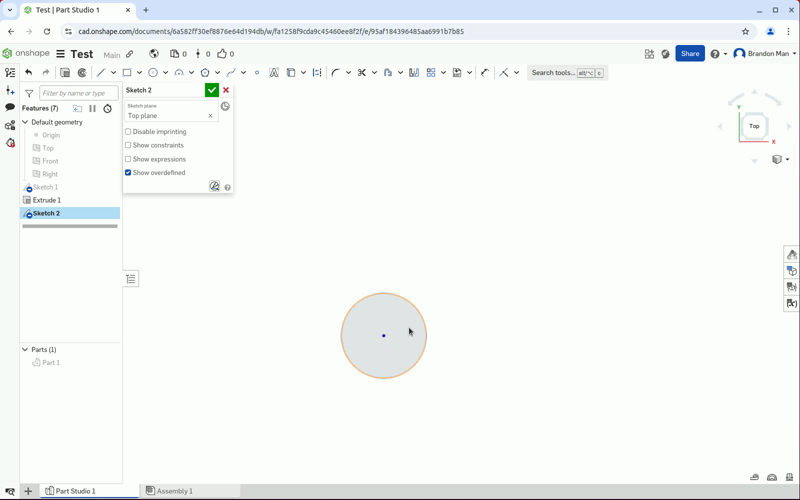
scroll(6)
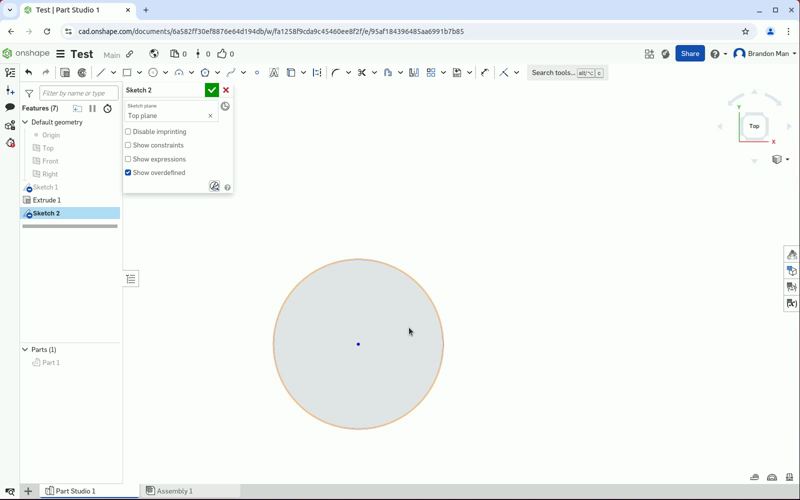
click(409, 327)
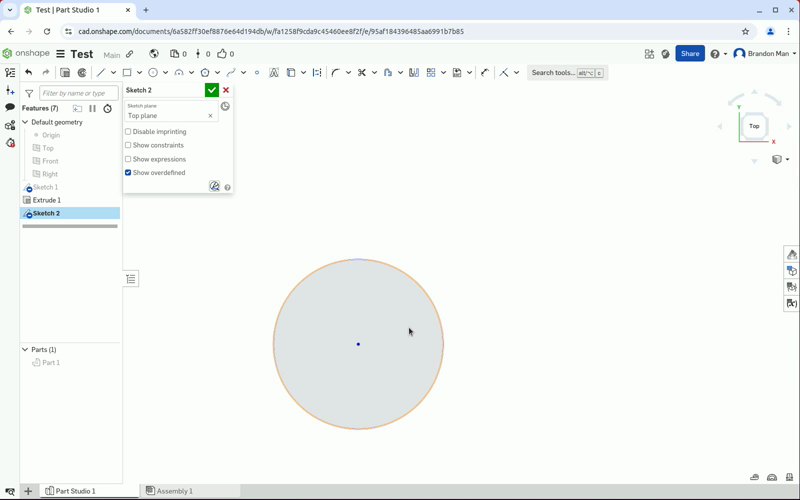
scroll(-6)
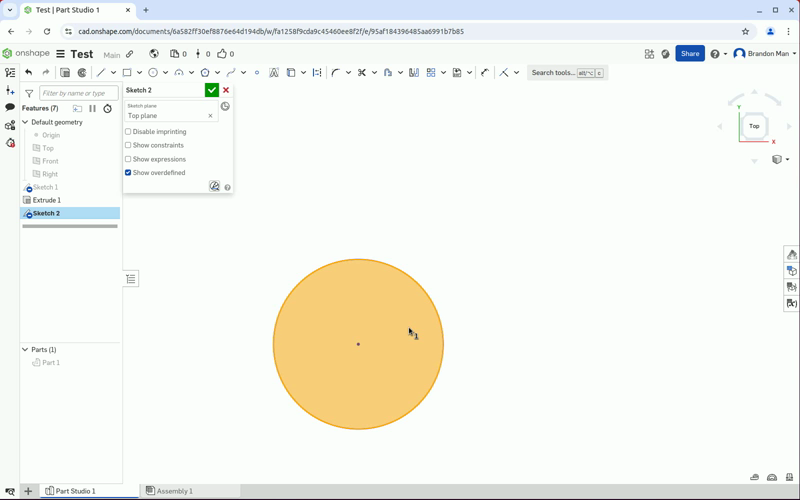
scroll(-6)
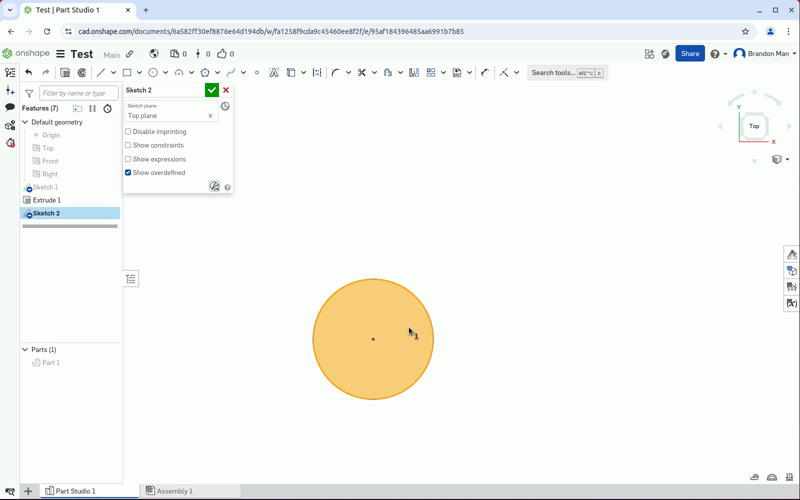
scroll(-6)
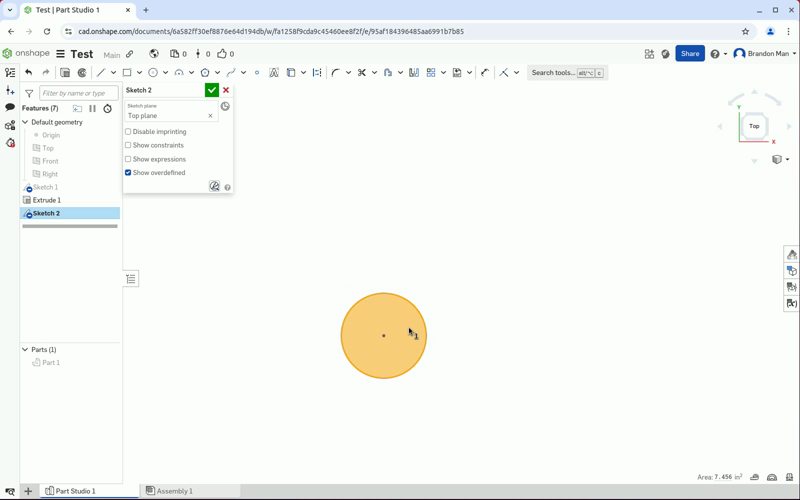
scroll(-6)
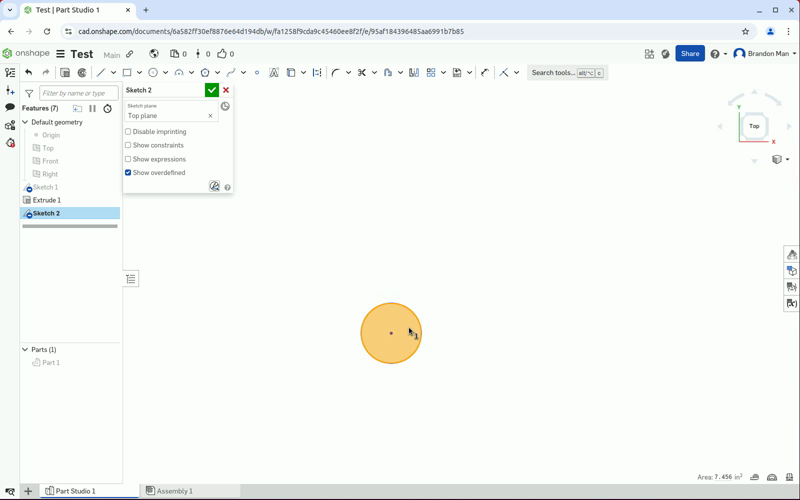
scroll(-6)
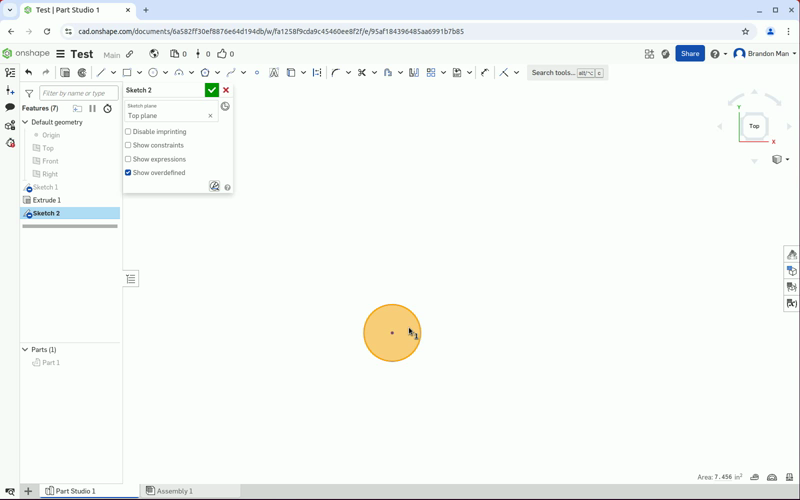
scroll(-6)
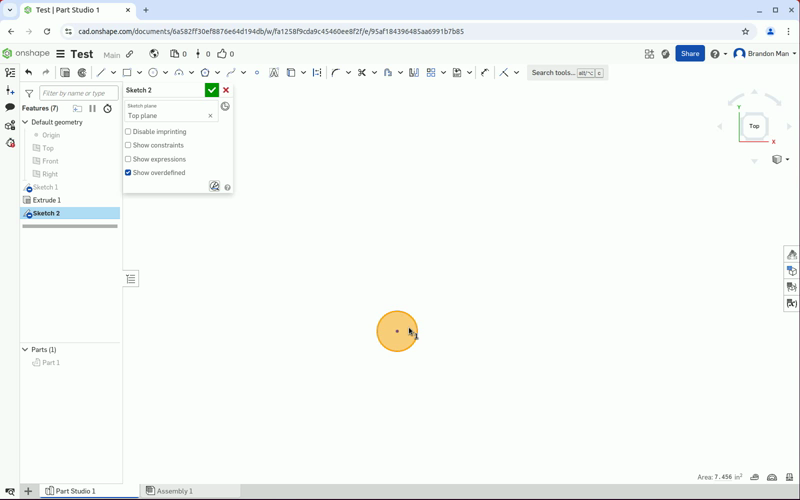
scroll(-6)
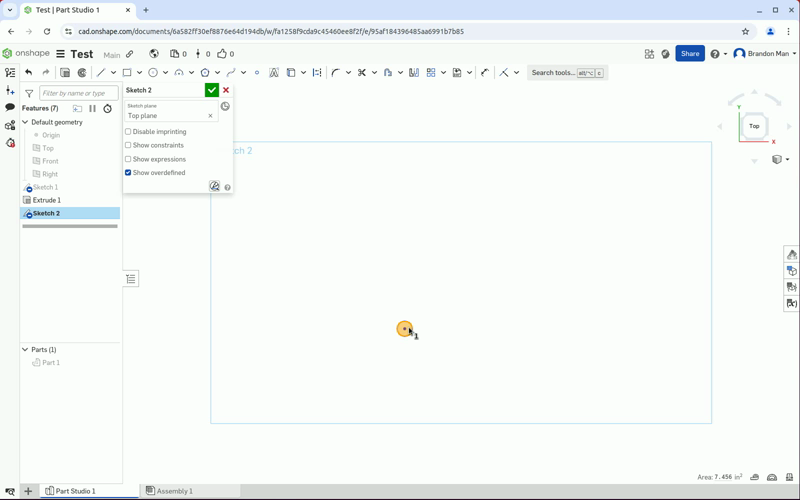
mouse_move(73, 352)
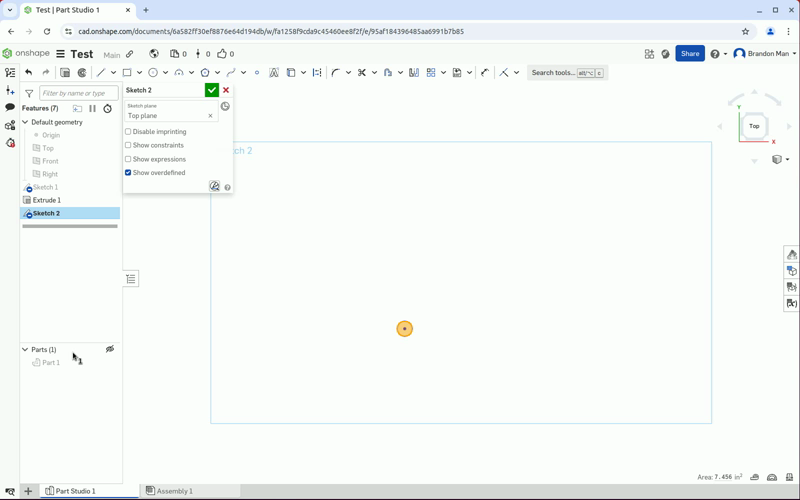
key(shift+y)
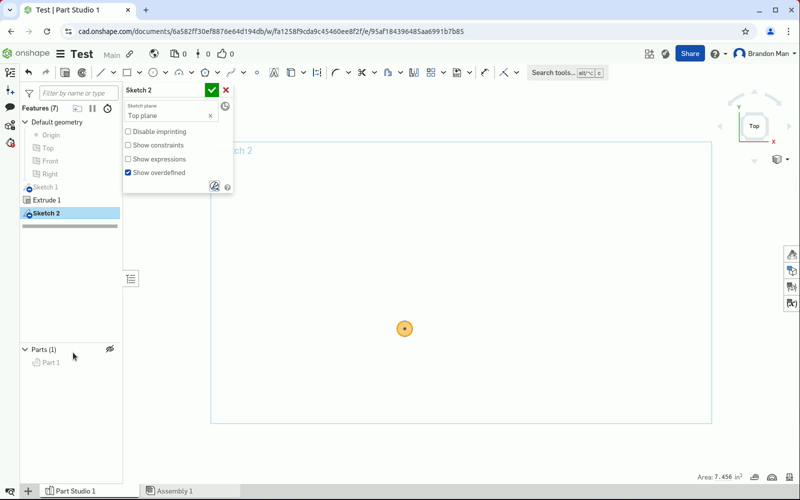
key(shift+e)
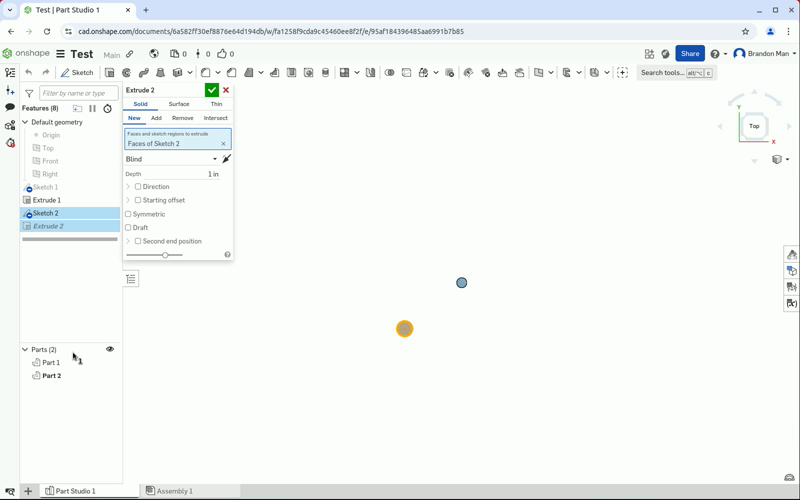
mouse_move(143, 106)
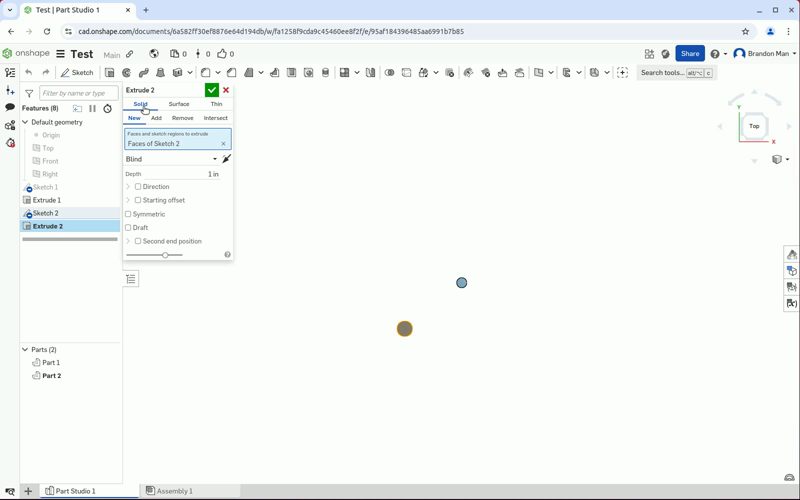
click(143, 106)
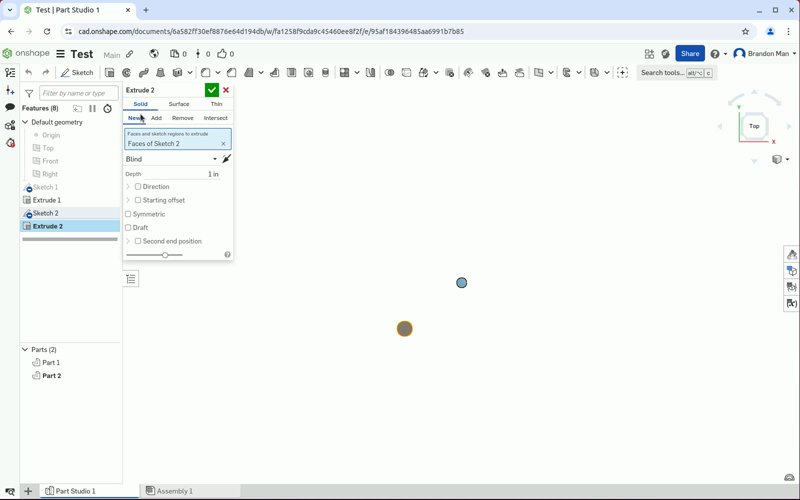
mouse_move(137, 120)
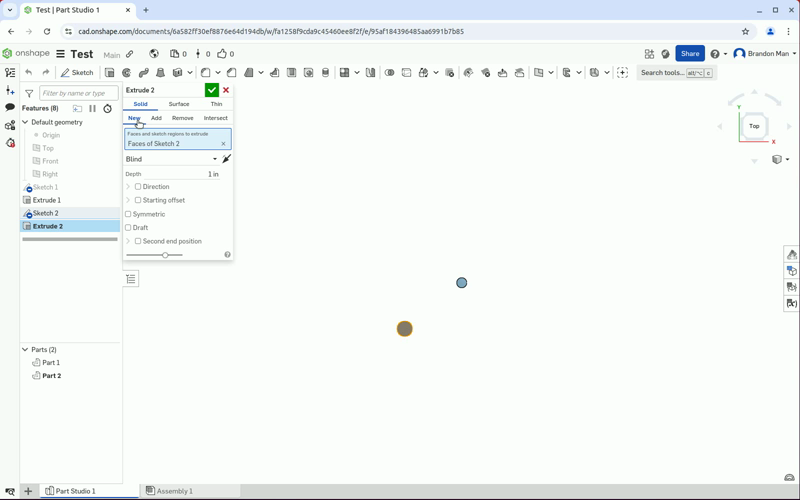
click(137, 120)
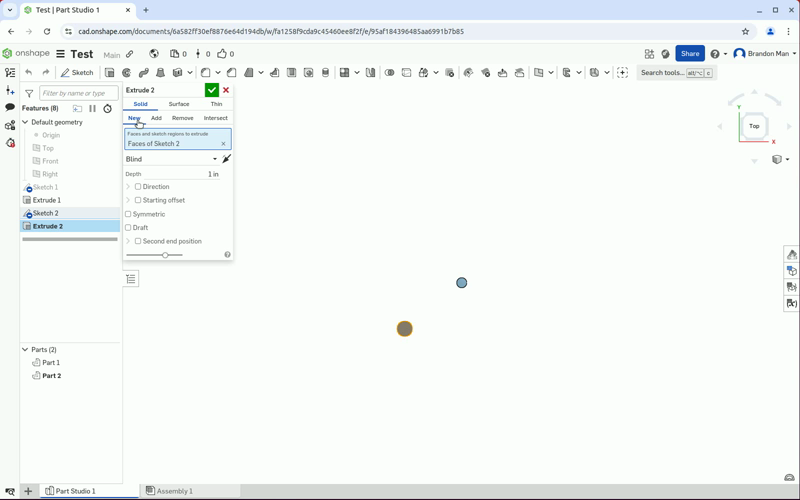
key(tab, 4)
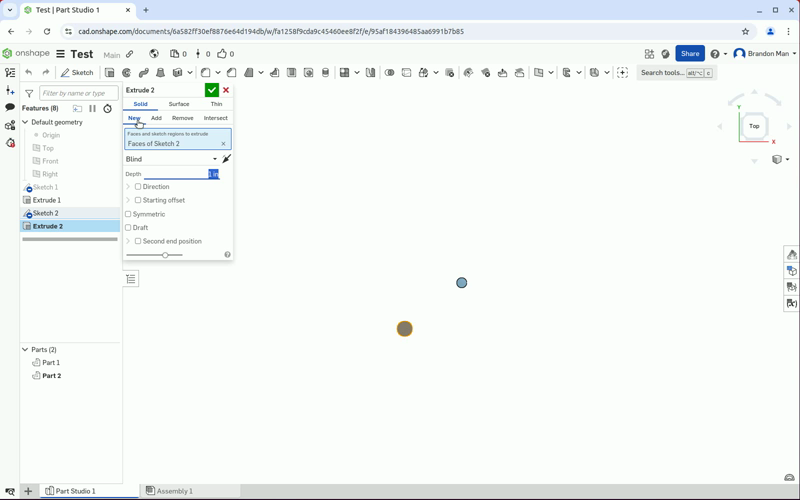
text(5.296)
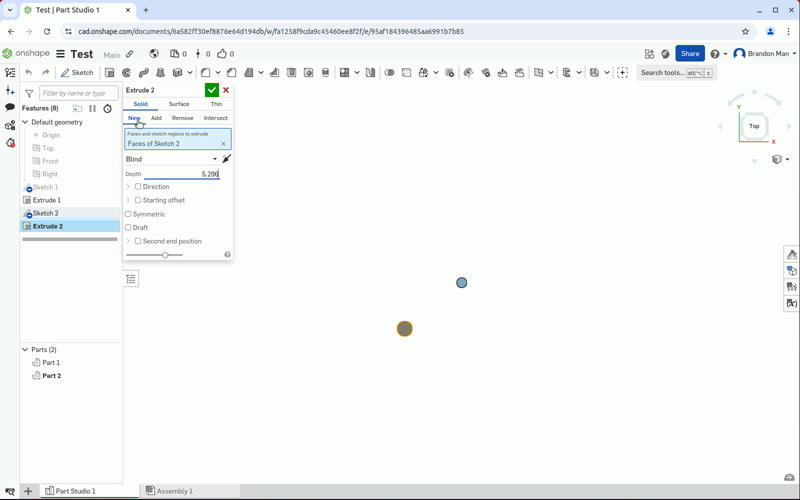
key(enter)
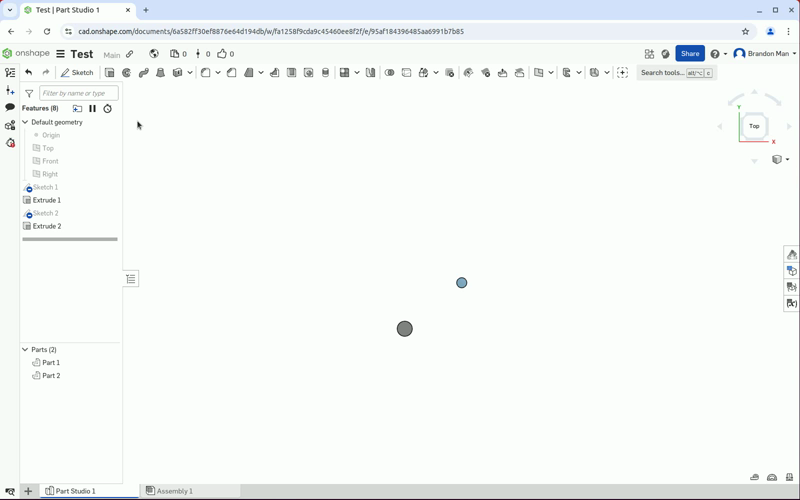
key(shift+h)
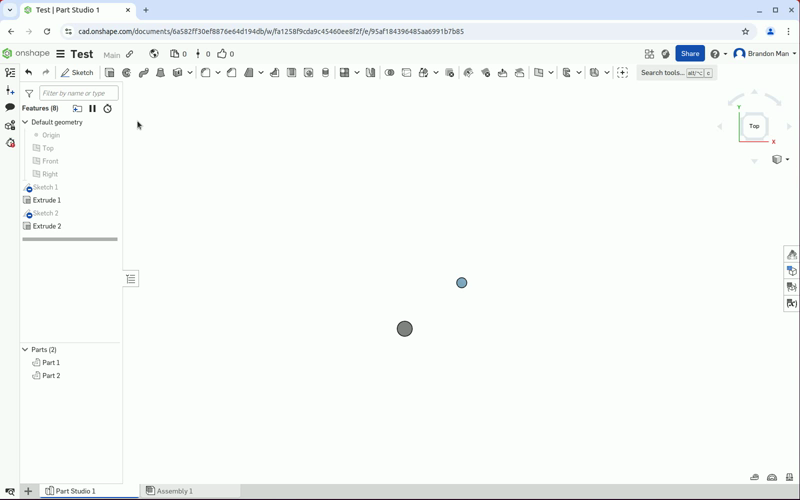
key(shift+h)
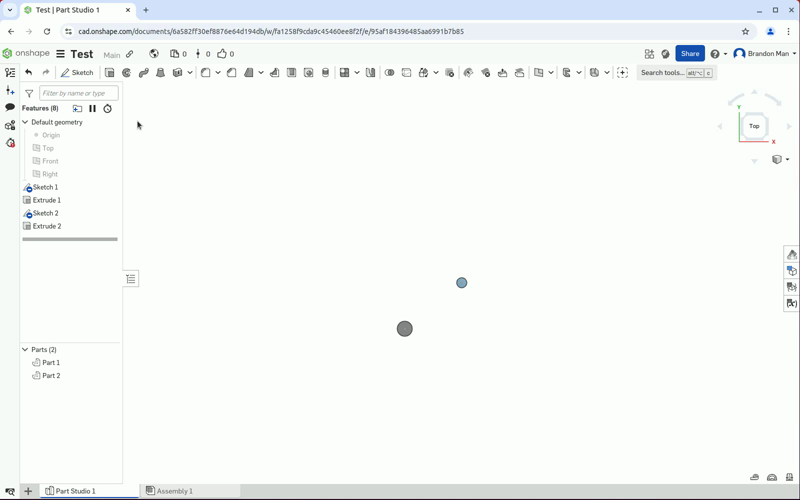
key(shift+7)
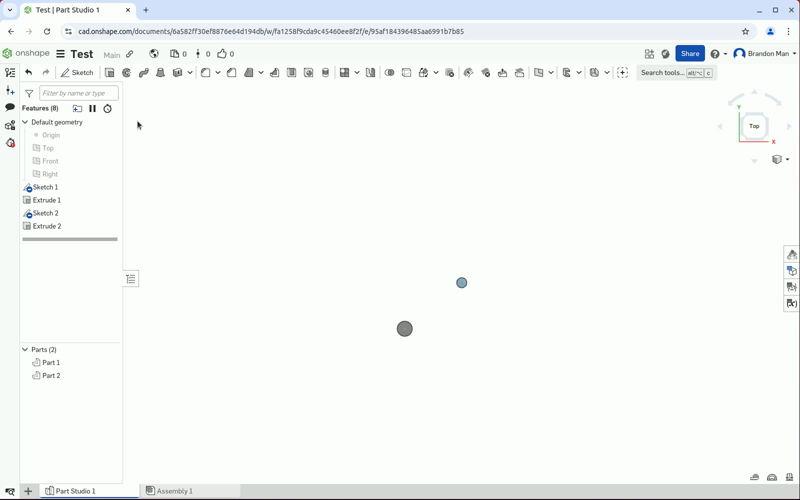
key(up, 3)
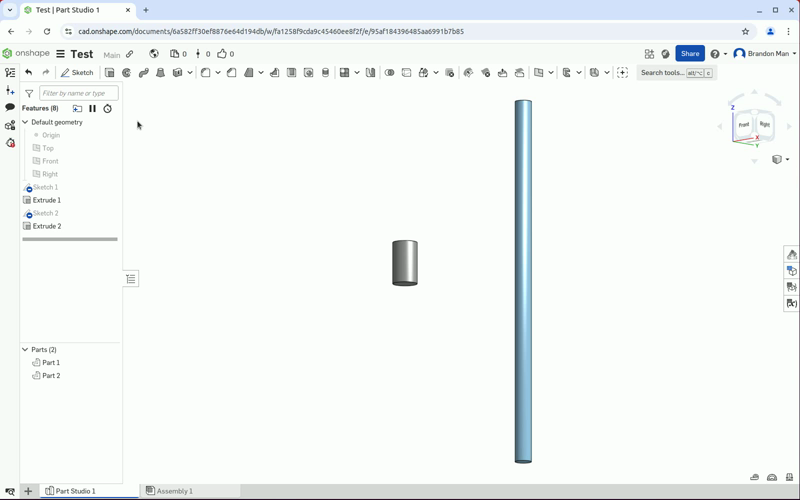
key(left, 3)
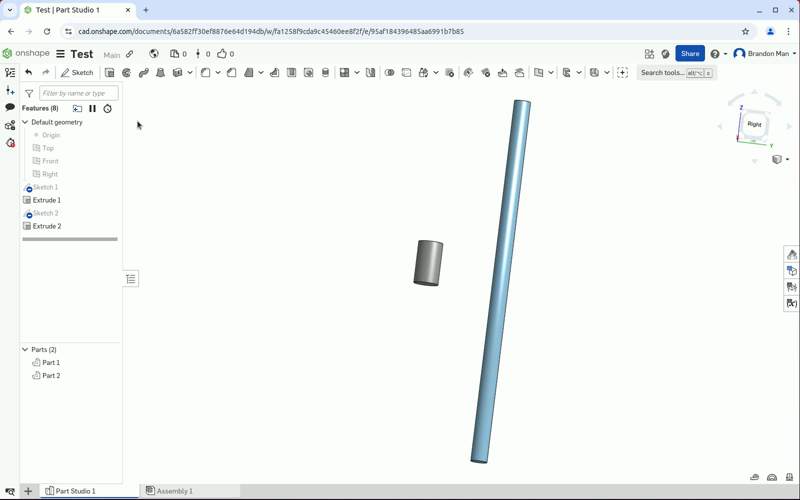
key(right, 3)
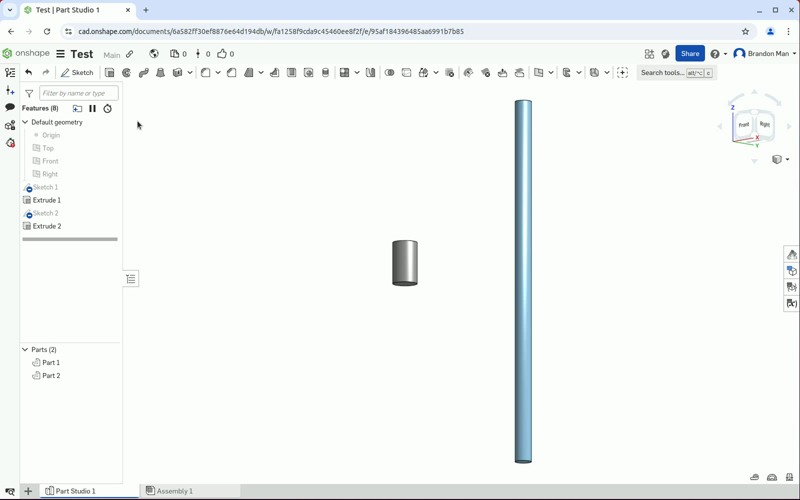
key(down, 3)
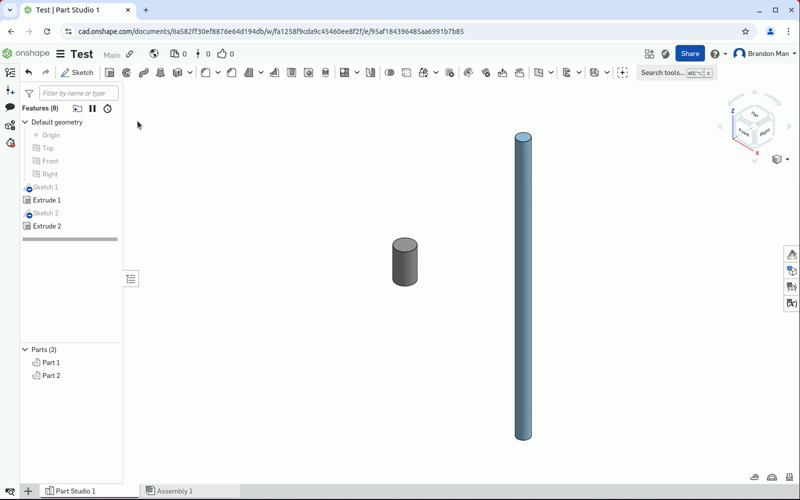
mouse_move(73, 189)
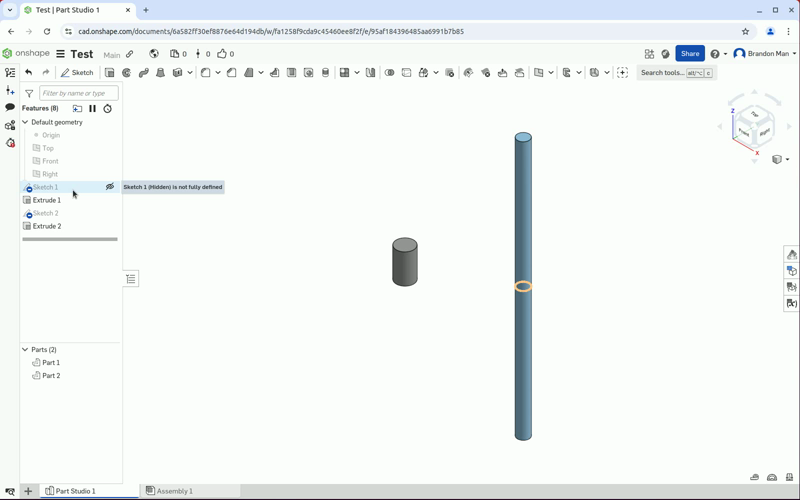
click(73, 189)